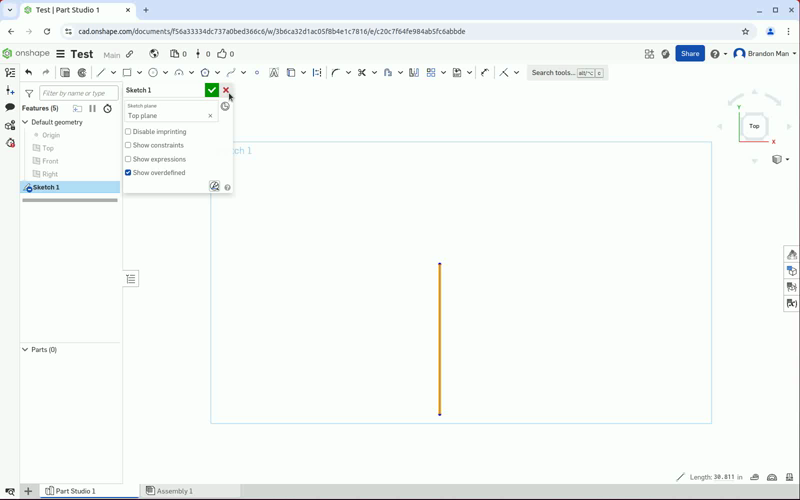
key(shift+h)
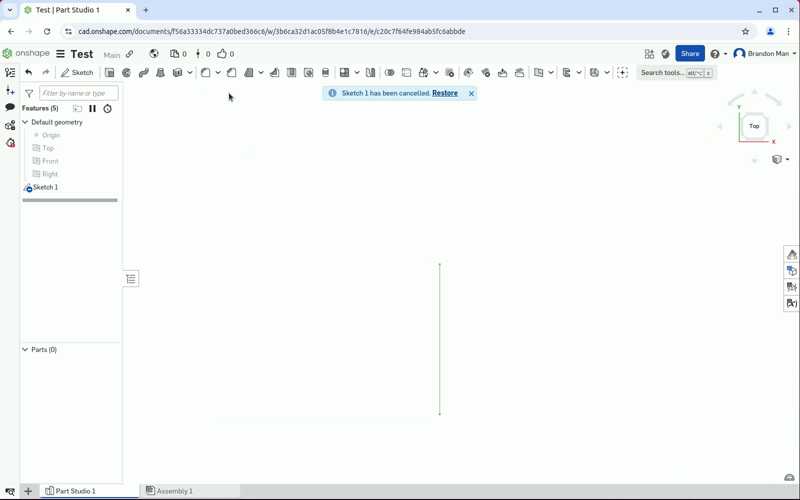
key(shift+s)
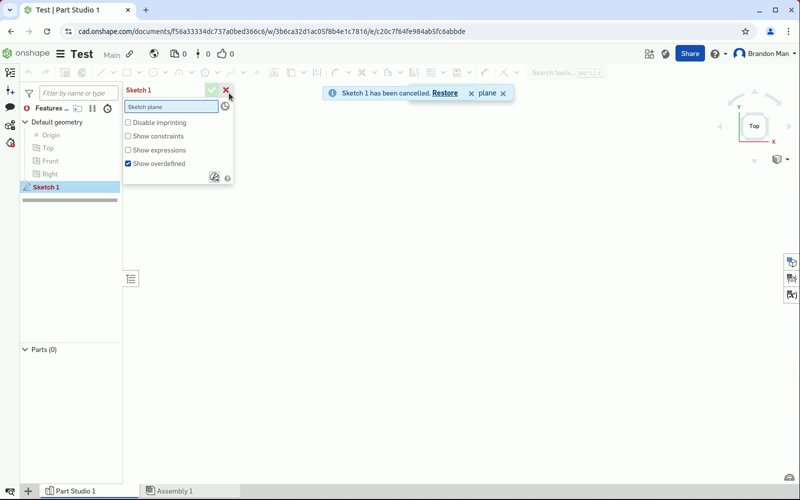
mouse_move(73, 150)
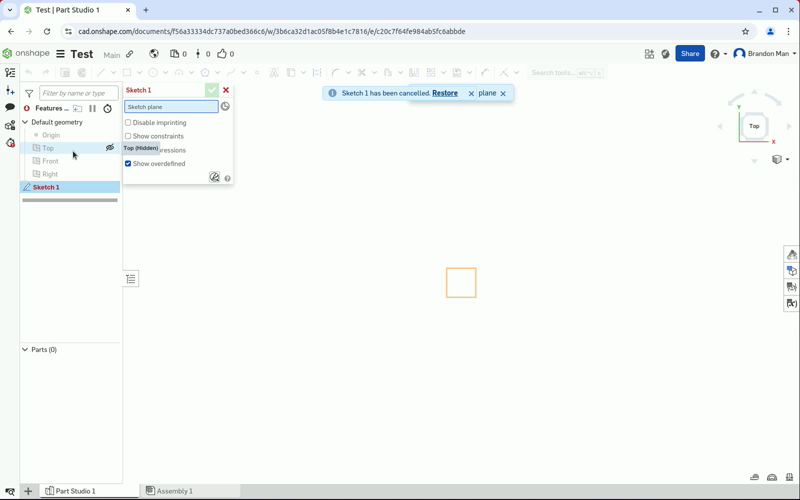
click(73, 150)
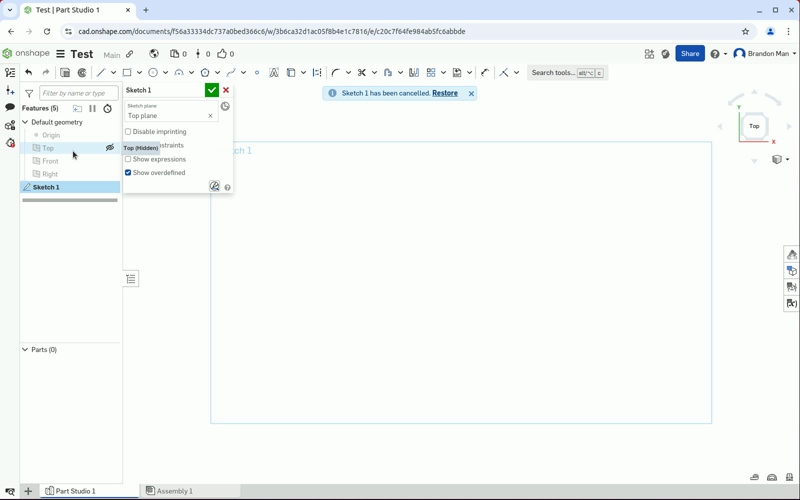
mouse_move(73, 352)
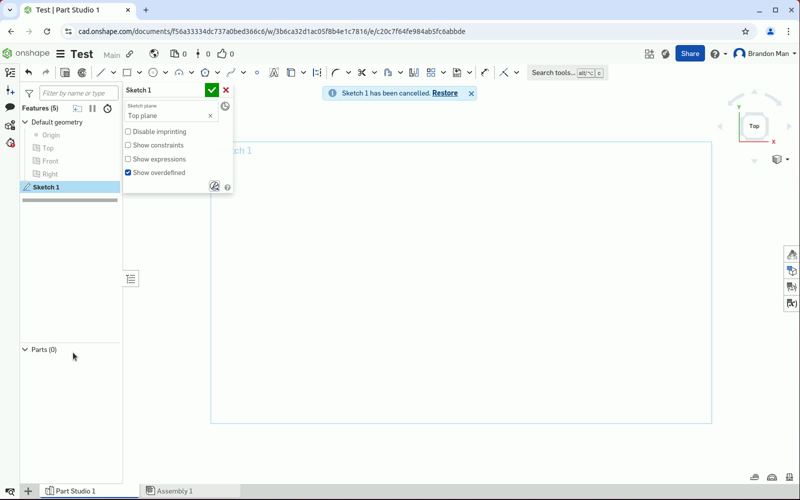
key(y)
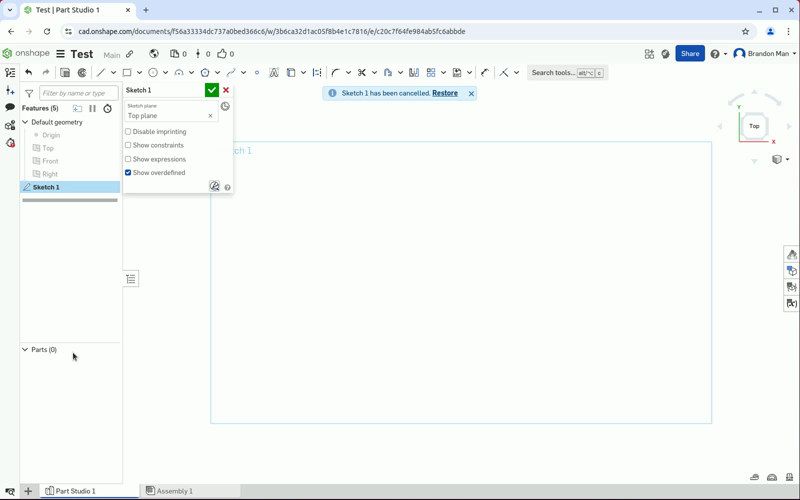
key(l)
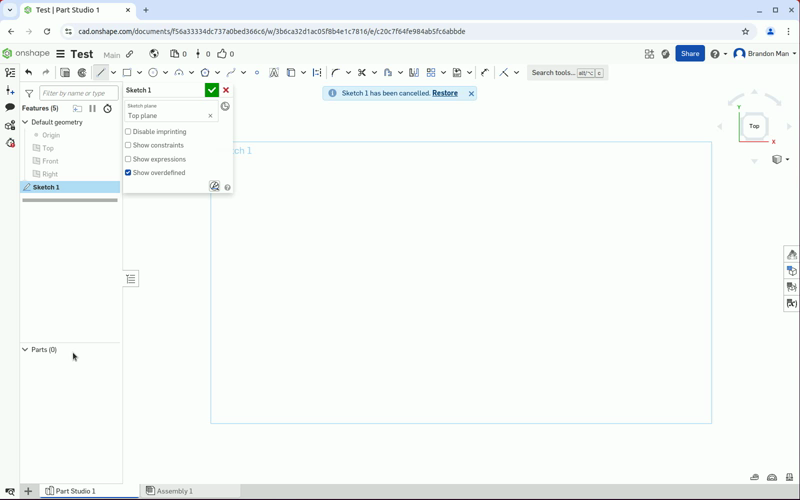
key_down(shift)
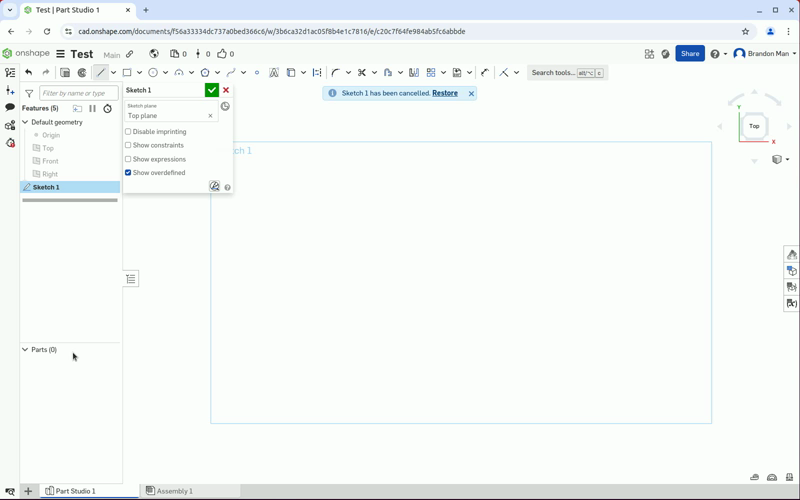
mouse_move(352, 321)
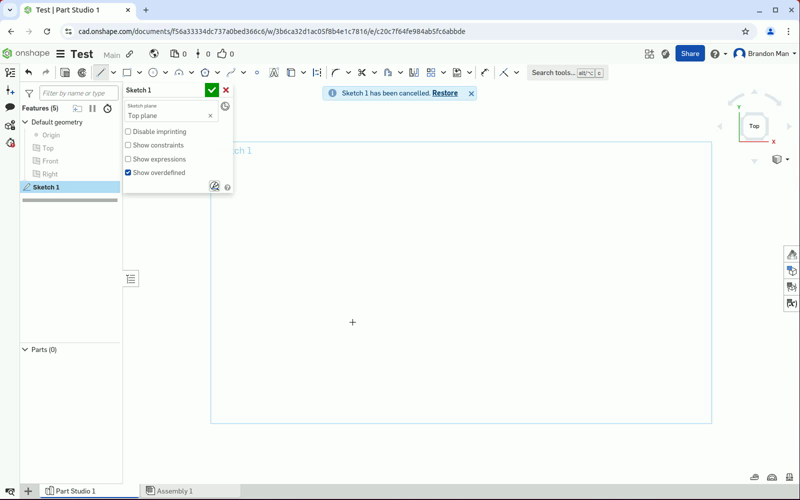
click(352, 321)
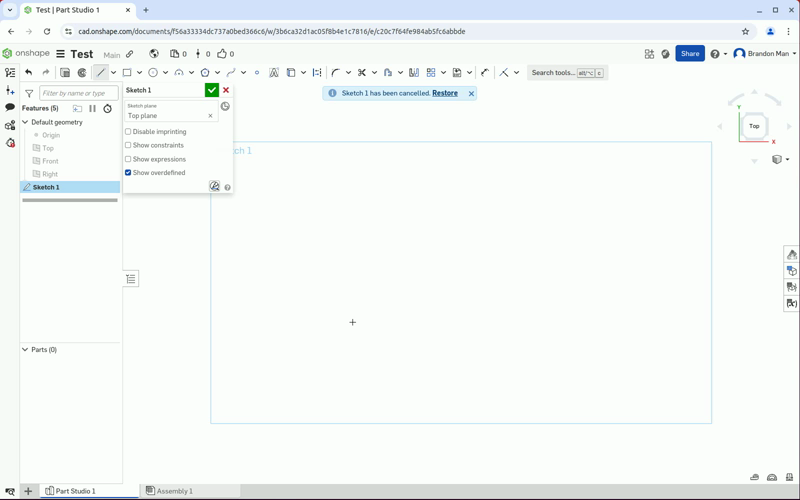
key_up(shift)
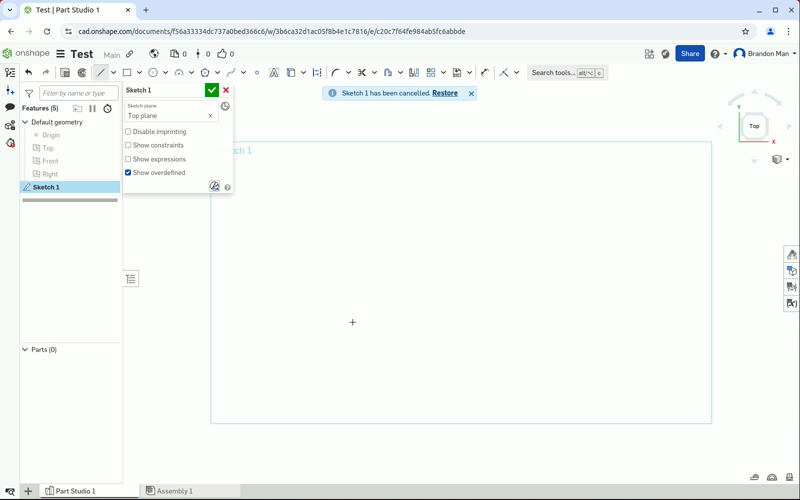
key_down(shift)
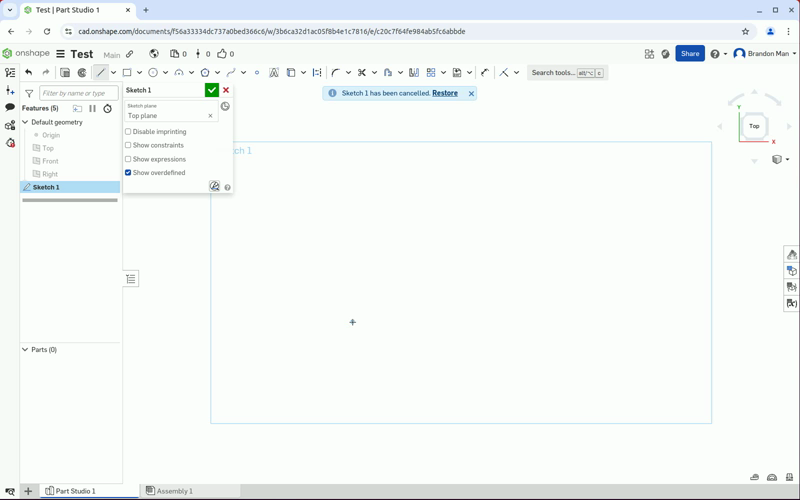
mouse_move(565, 321)
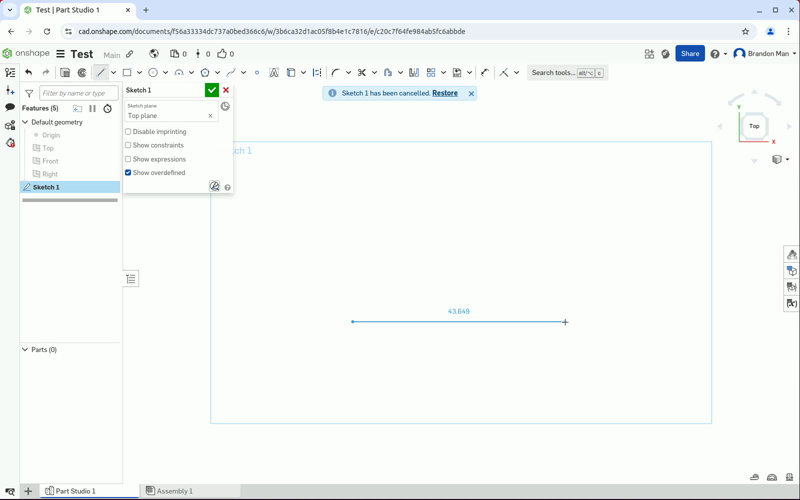
click(565, 321)
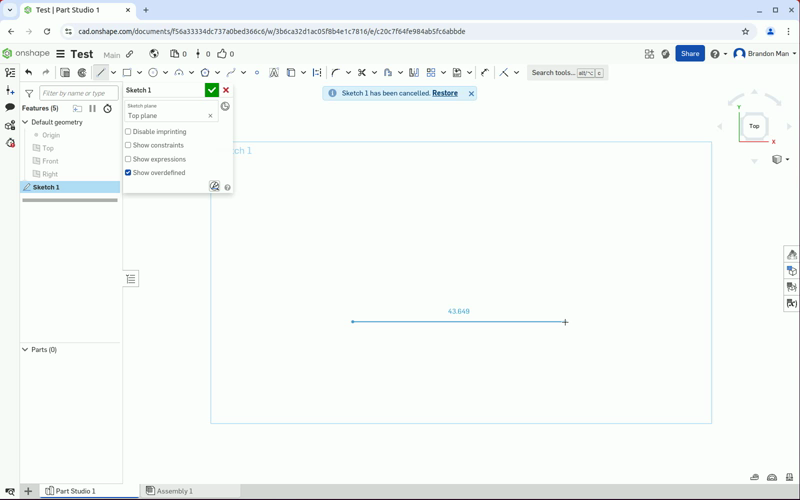
key_up(shift)
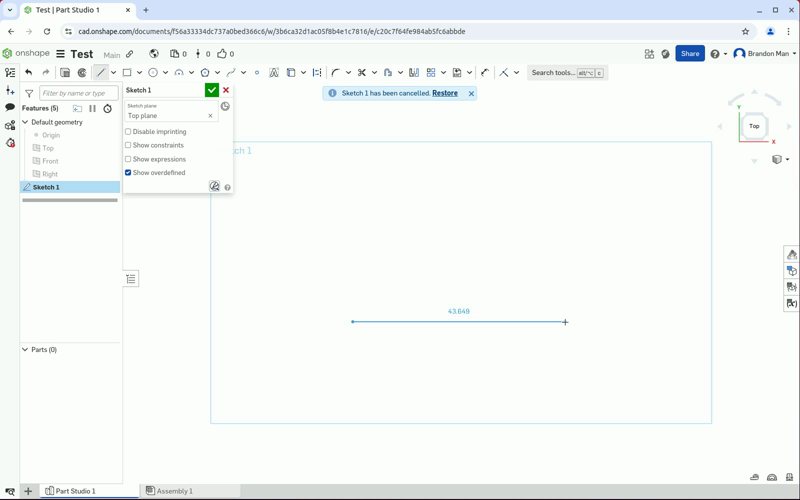
key_down(shift)
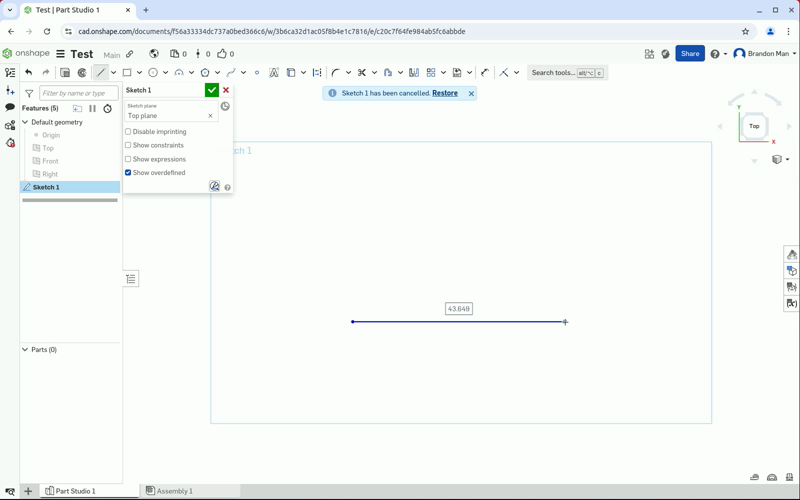
mouse_move(565, 237)
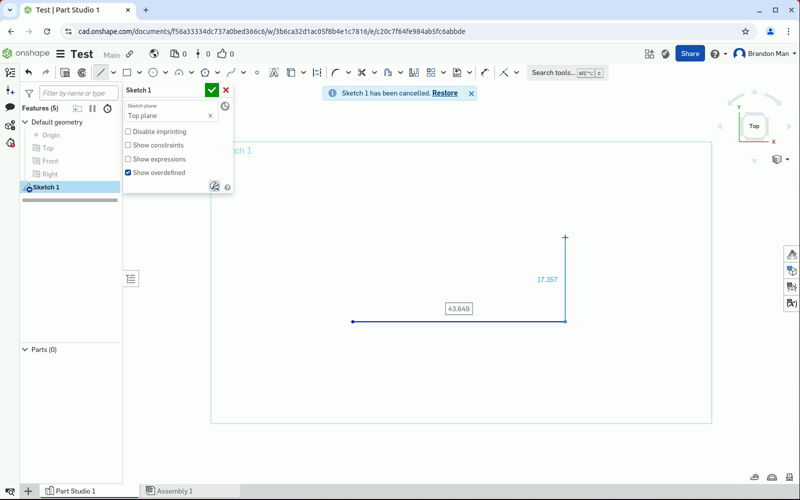
click(565, 237)
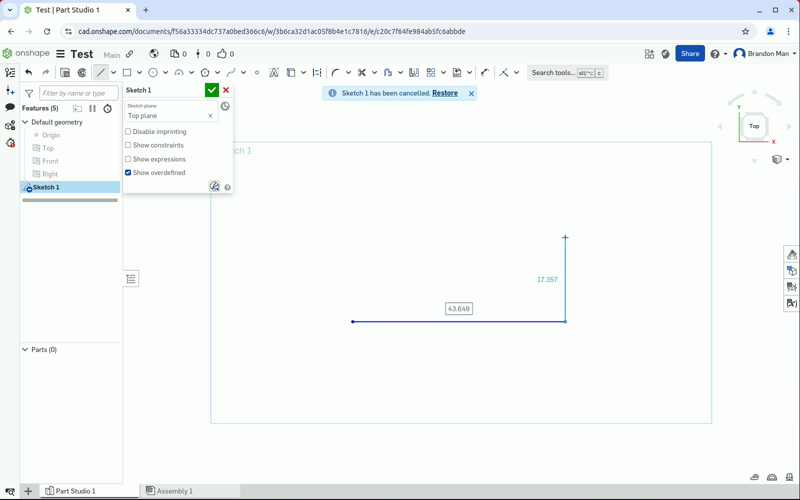
key_up(shift)
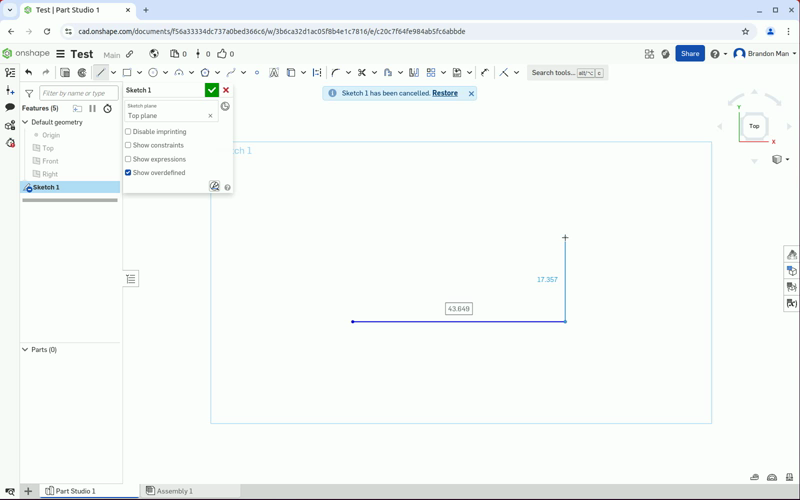
key_down(shift)
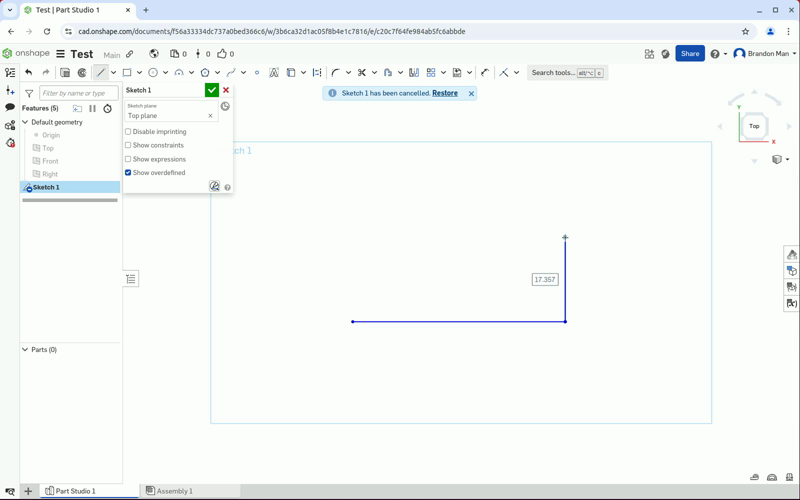
mouse_move(352, 237)
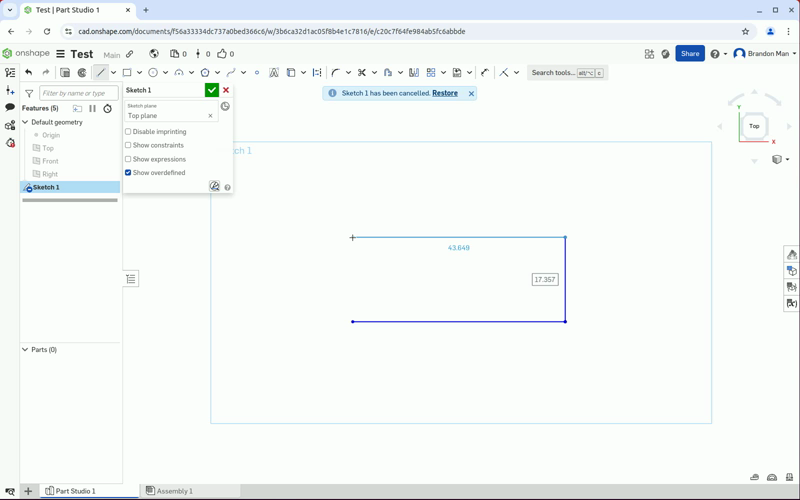
click(352, 237)
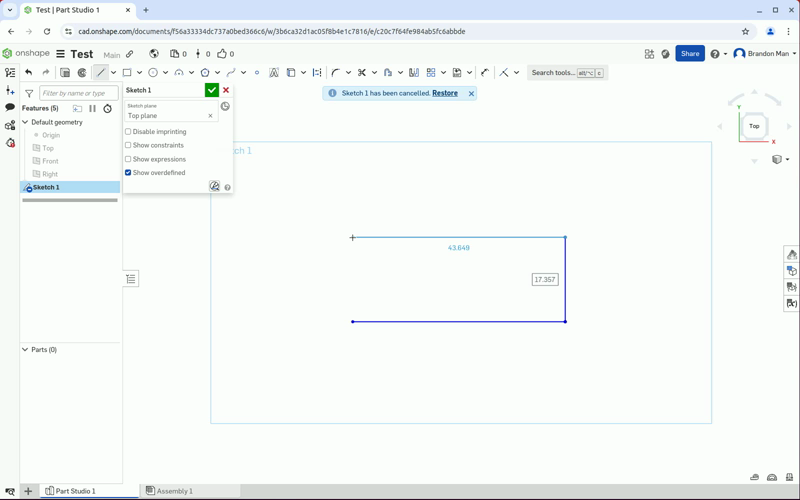
key_up(shift)
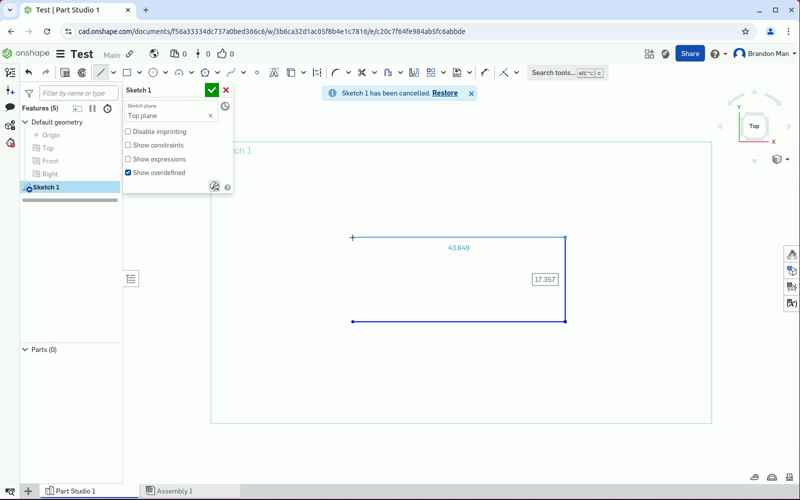
key_down(shift)
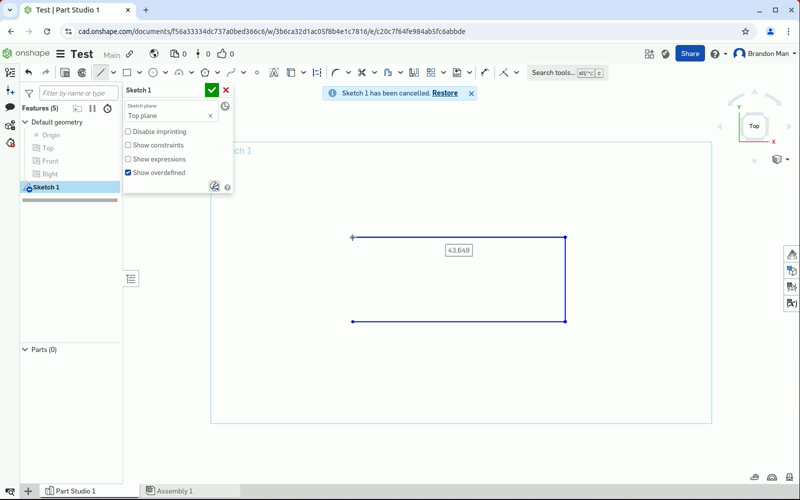
mouse_move(352, 321)
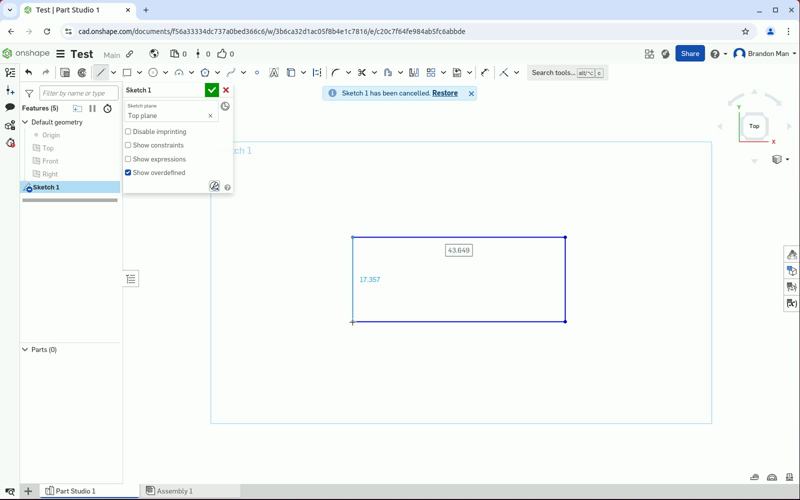
key_up(shift)
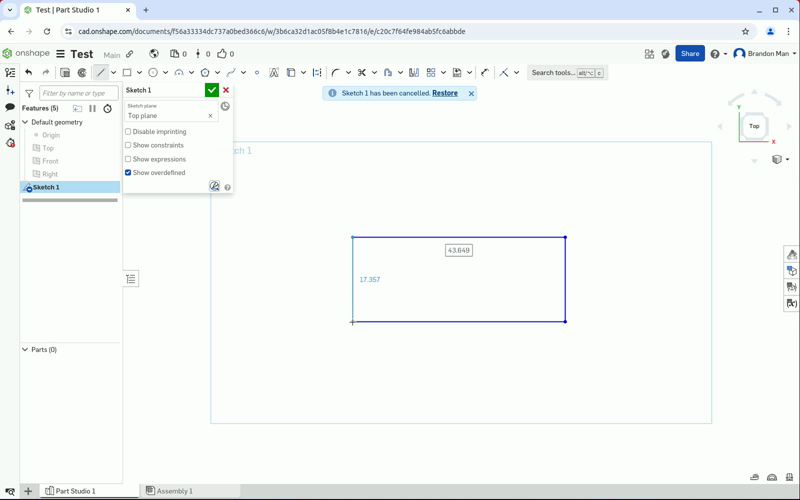
click(352, 321)
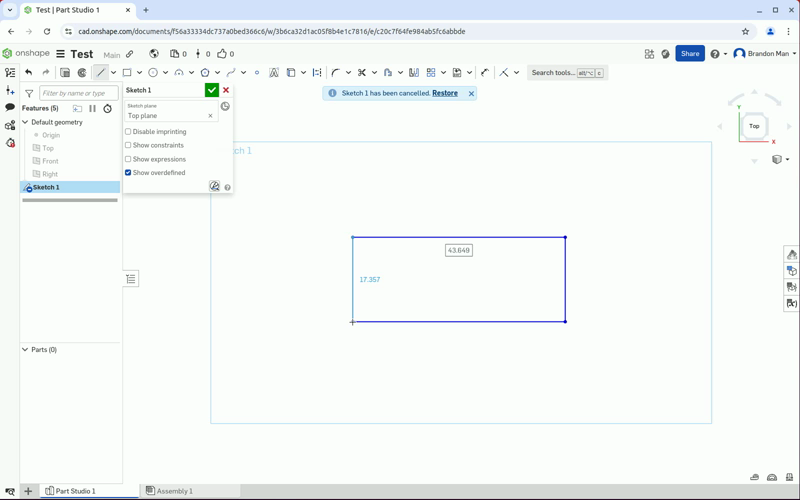
key(esc)
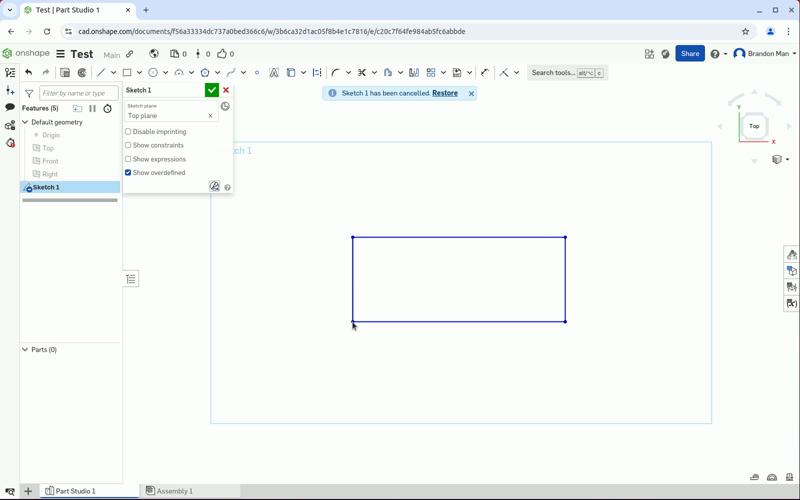
mouse_move(552, 274)
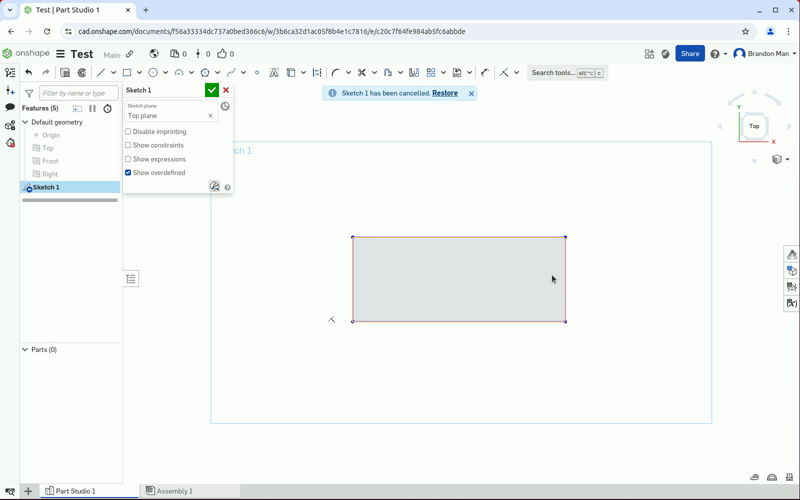
click(552, 274)
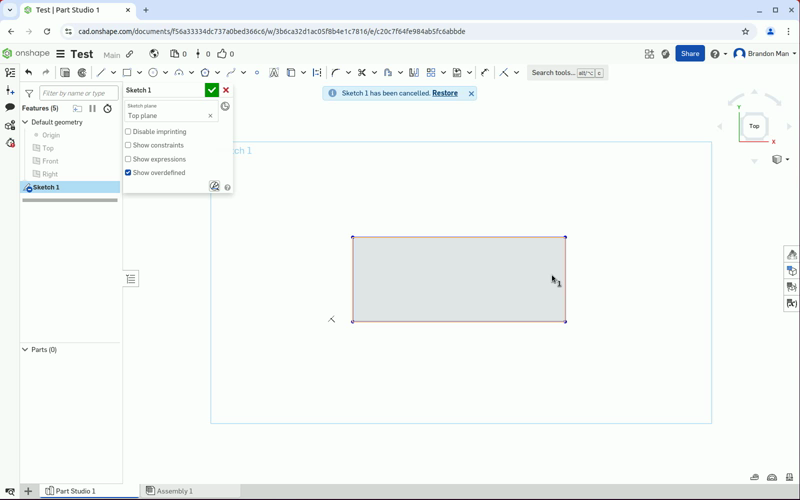
mouse_move(73, 352)
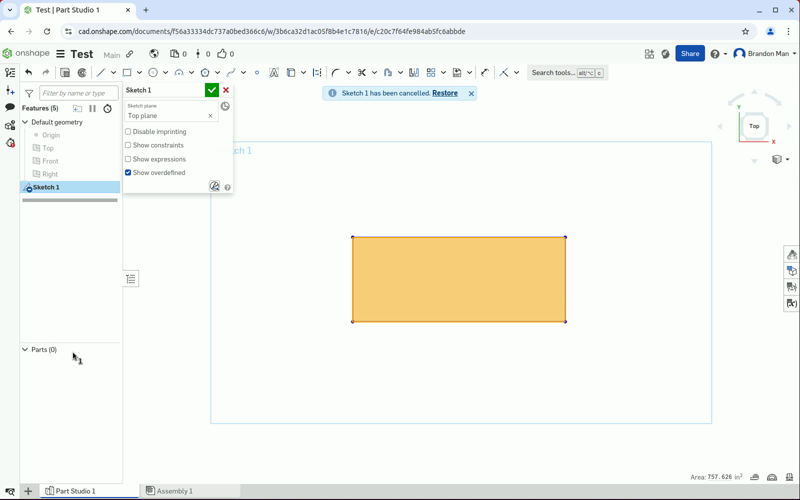
key(shift+y)
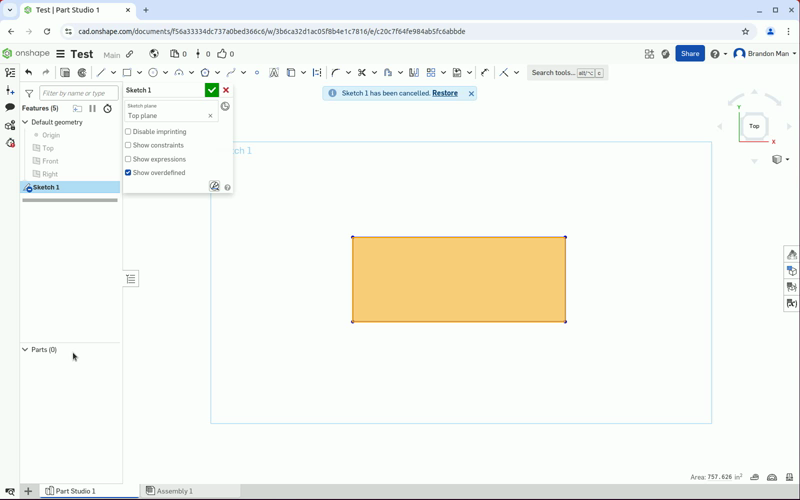
key(shift+e)
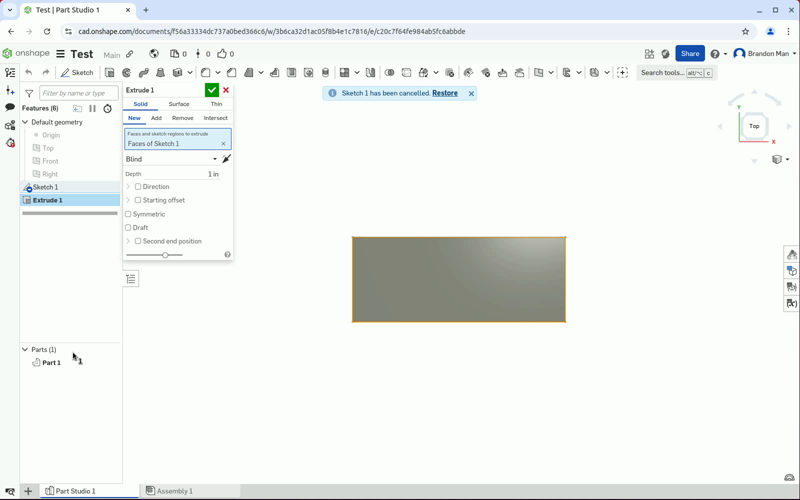
mouse_move(143, 106)
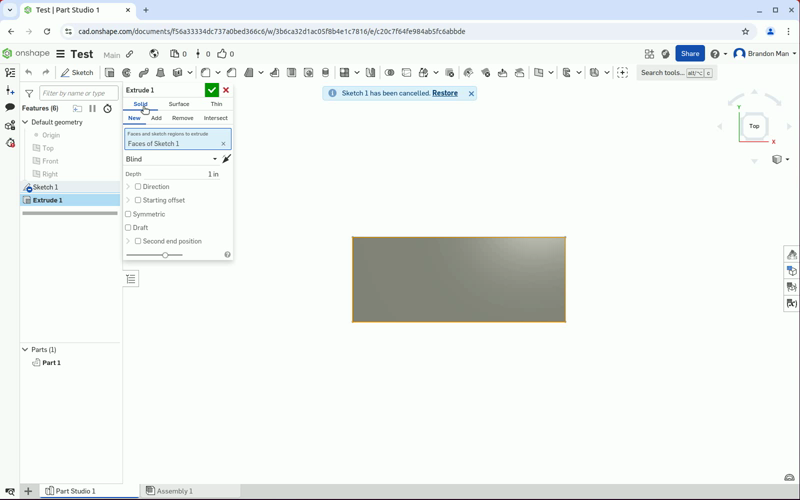
click(143, 106)
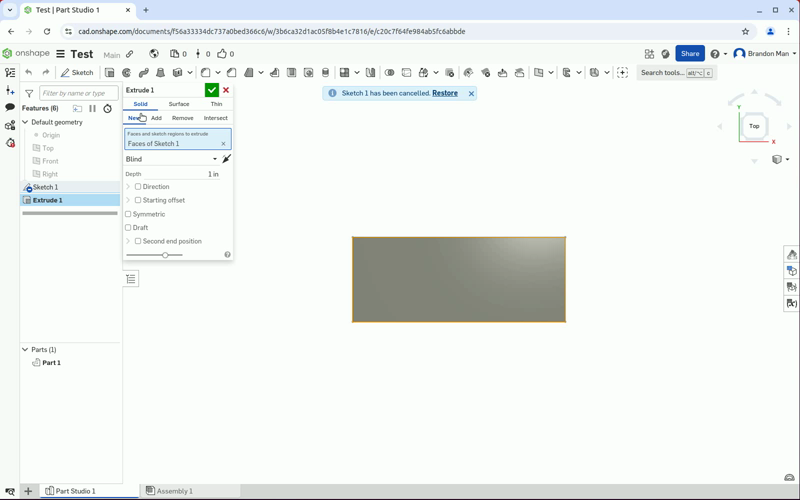
mouse_move(137, 120)
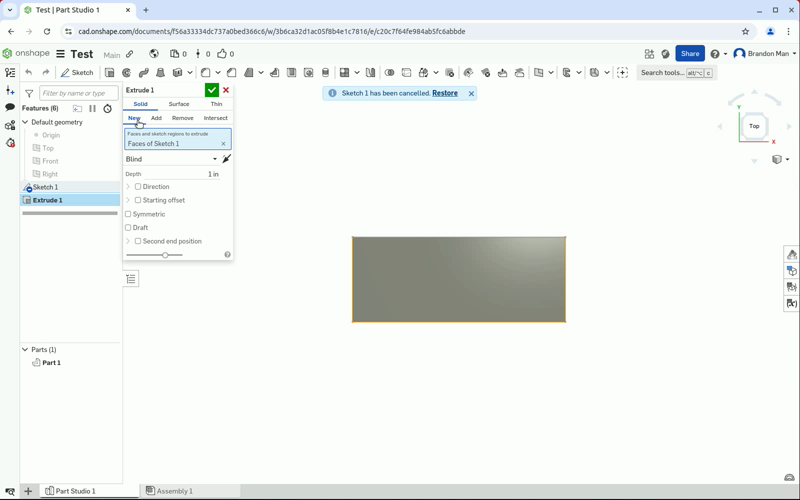
click(137, 120)
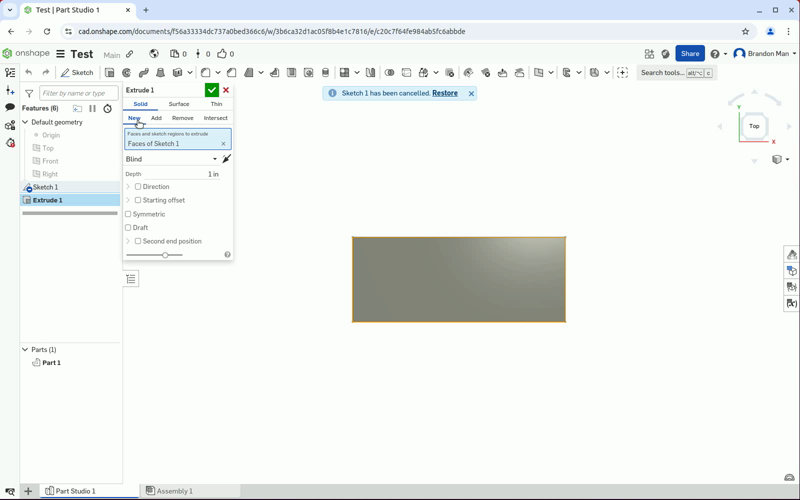
key(tab, 4)
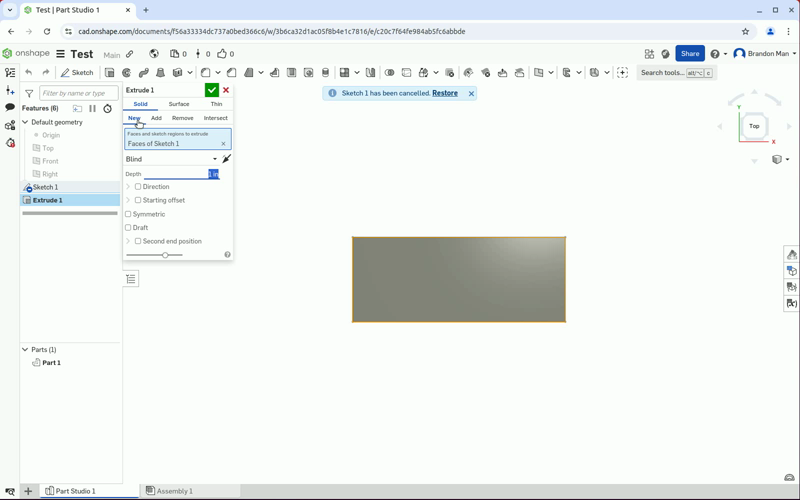
text(7.703)
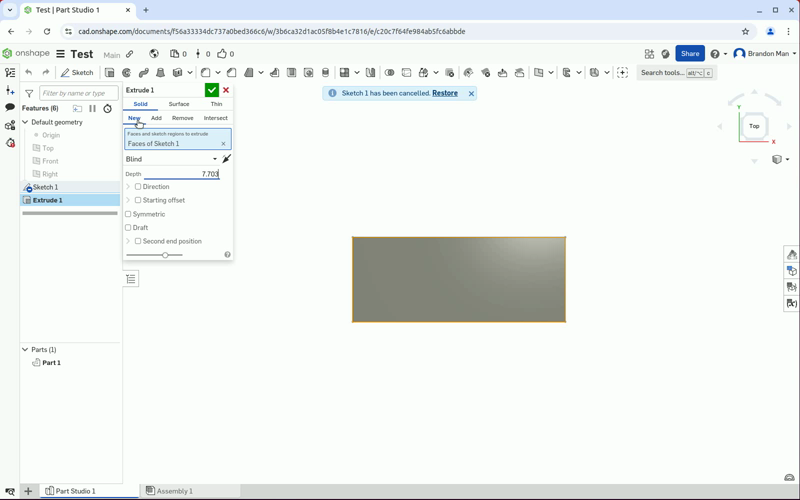
key(enter)
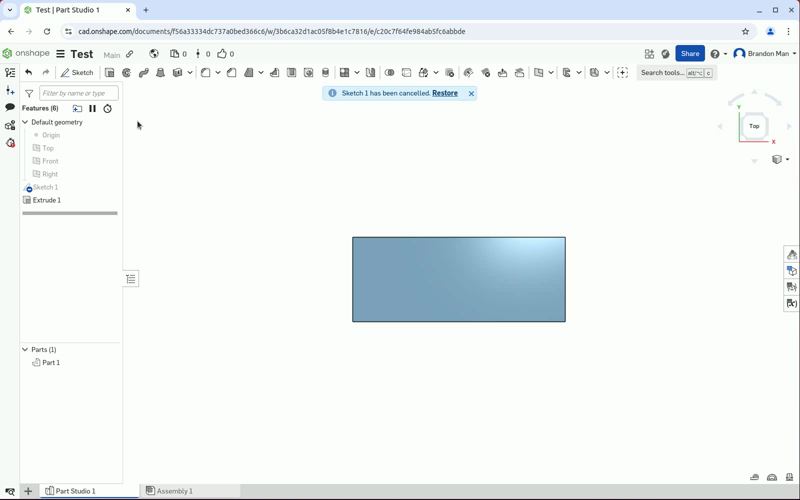
key(shift+h)
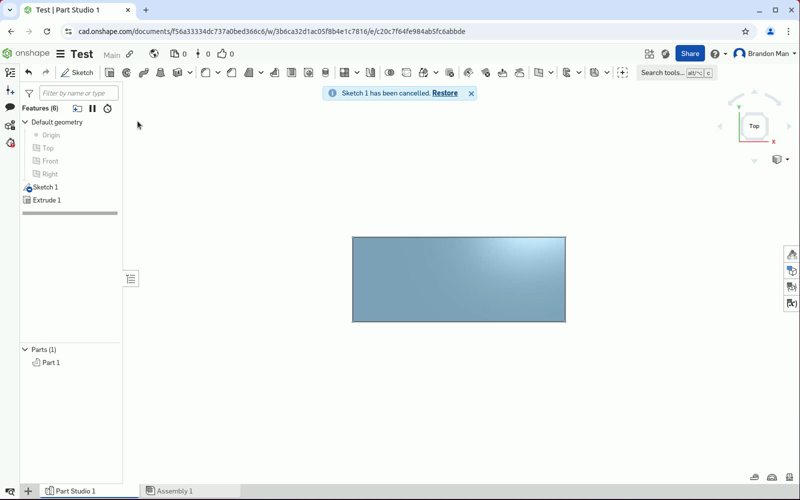
key(shift+h)
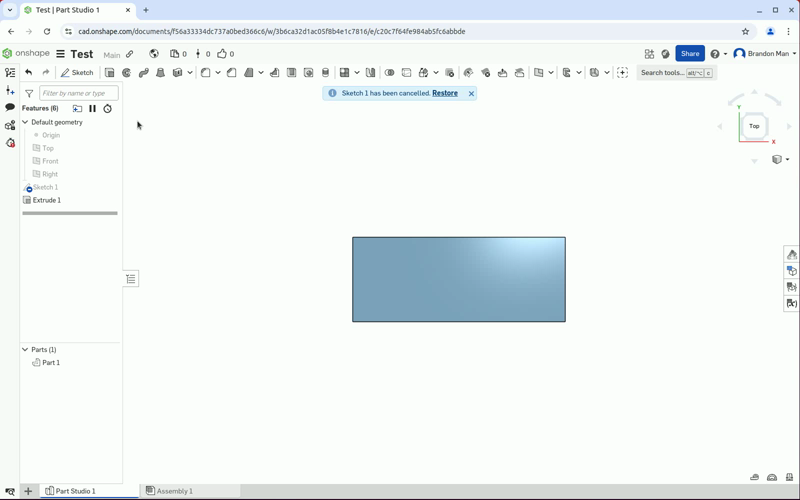
mouse_move(73, 189)
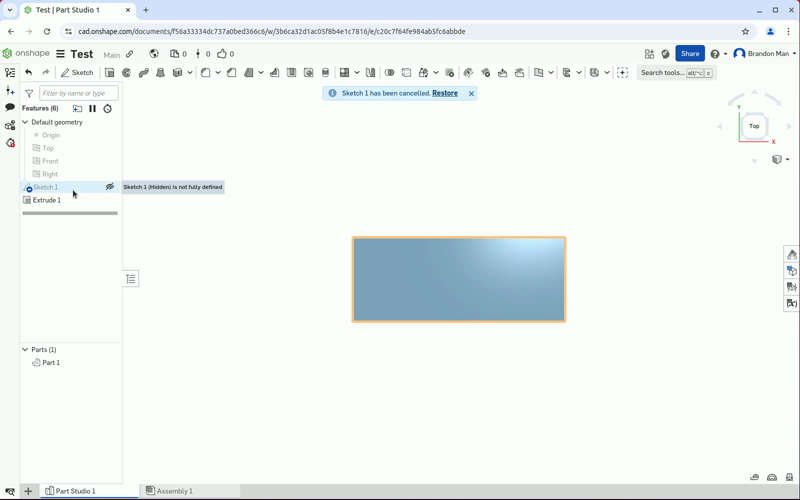
click(73, 189)
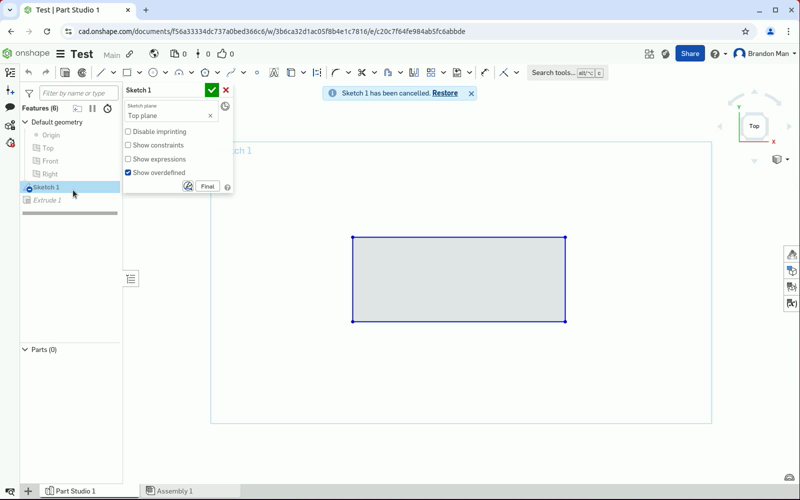
mouse_move(229, 92)
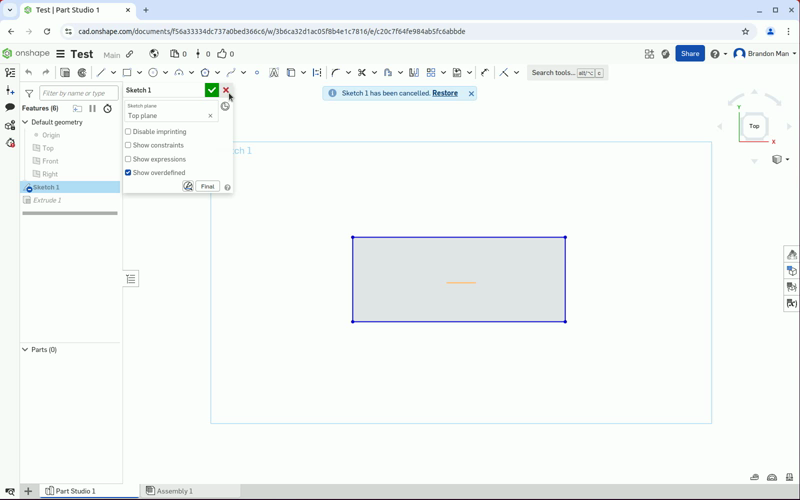
click(229, 92)
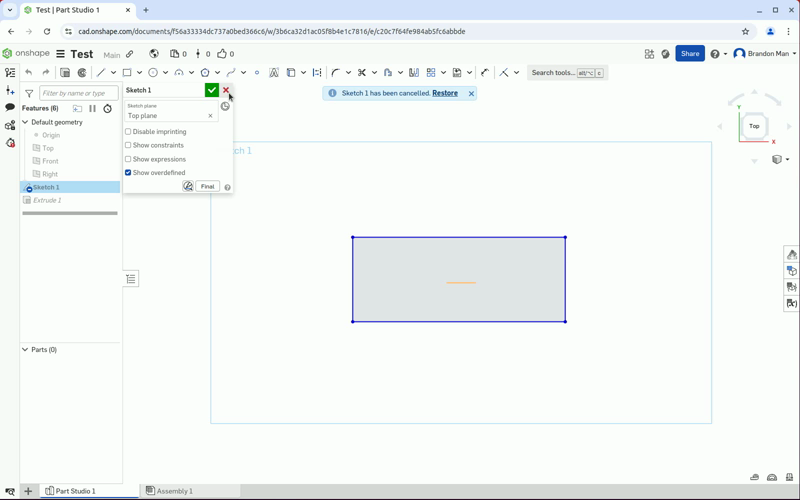
key(shift+s)
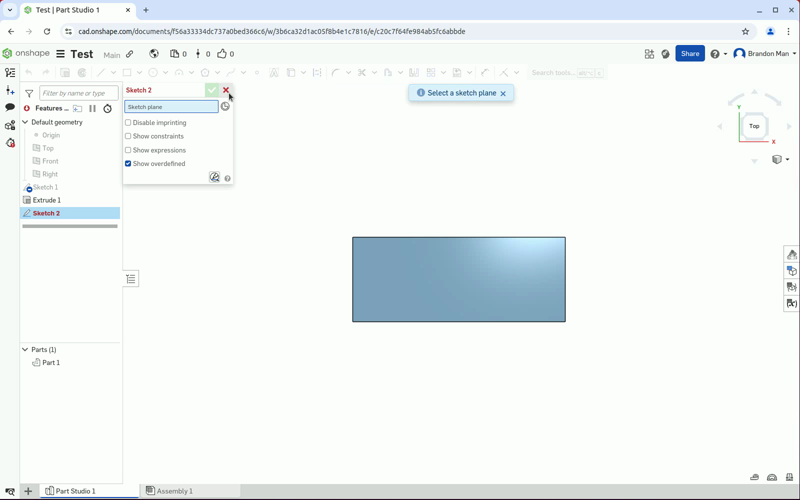
mouse_move(73, 150)
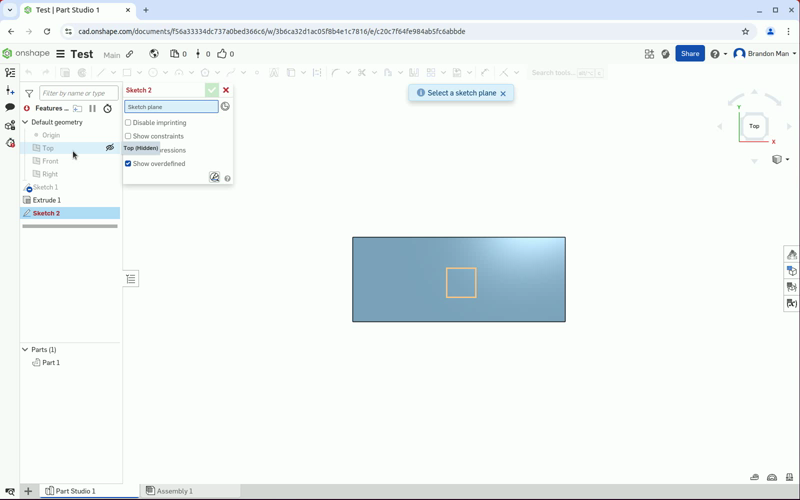
click(73, 150)
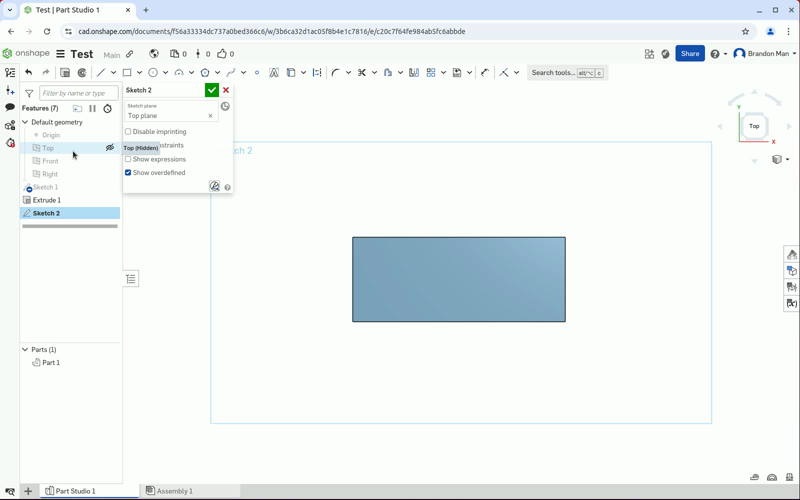
mouse_move(73, 352)
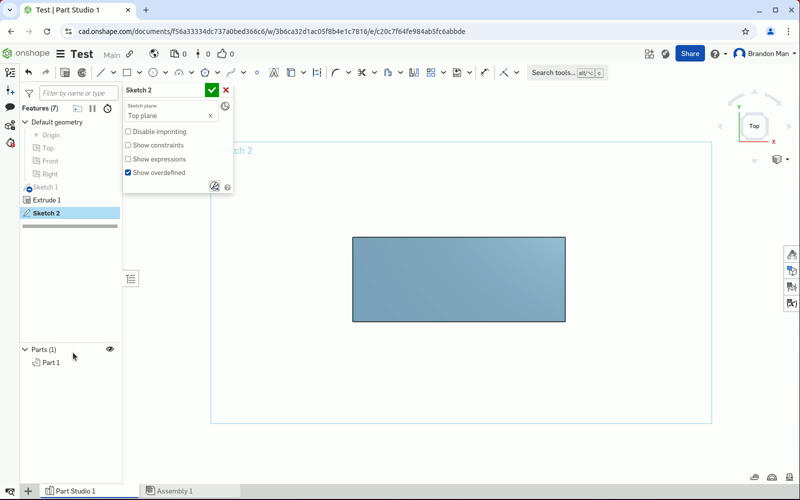
key(y)
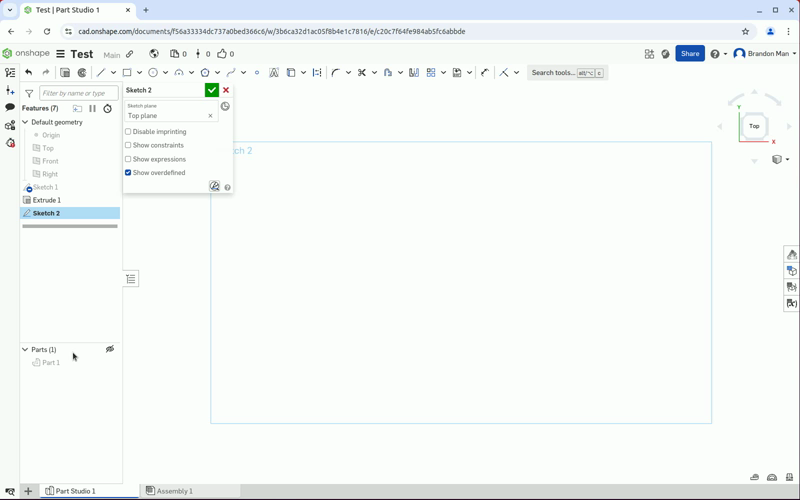
key(l)
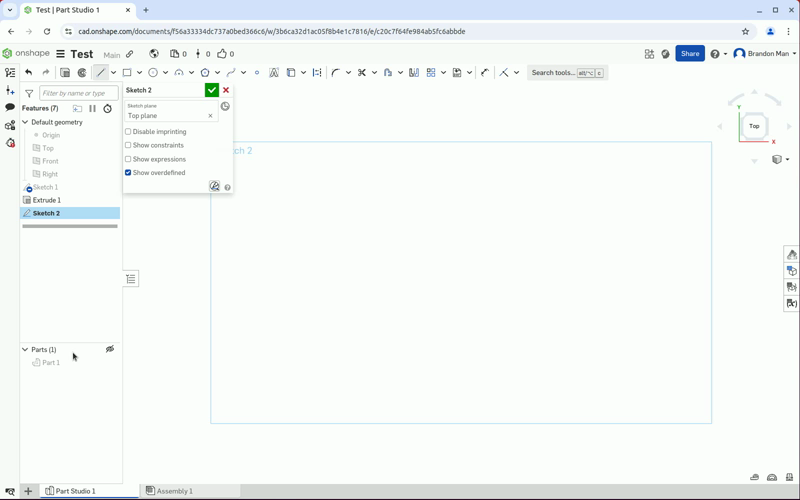
key_down(shift)
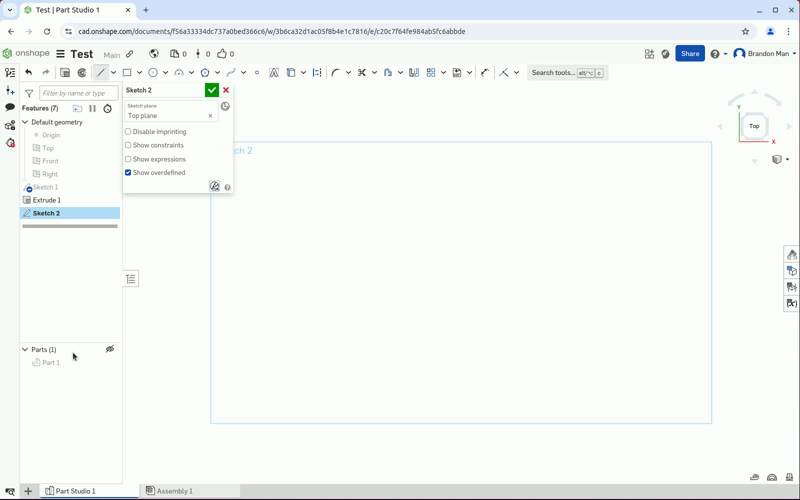
mouse_move(348, 328)
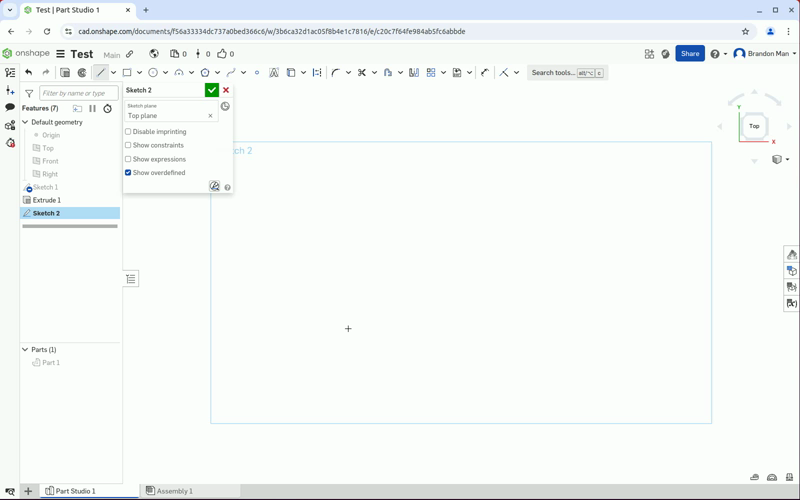
click(348, 328)
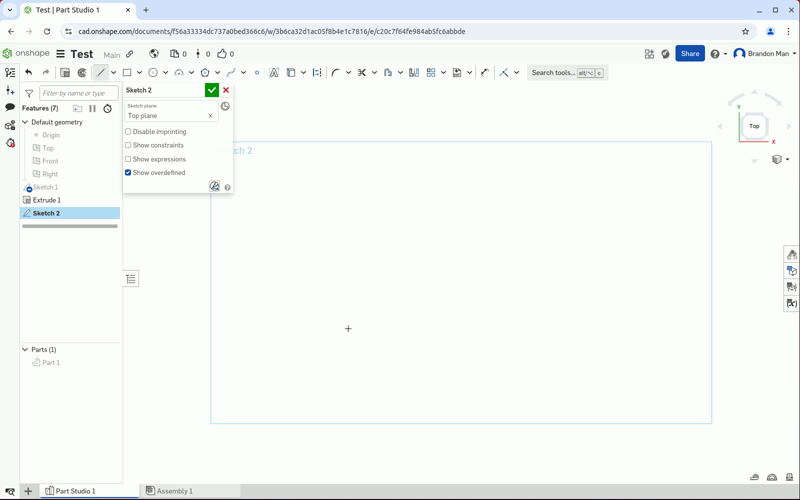
key_up(shift)
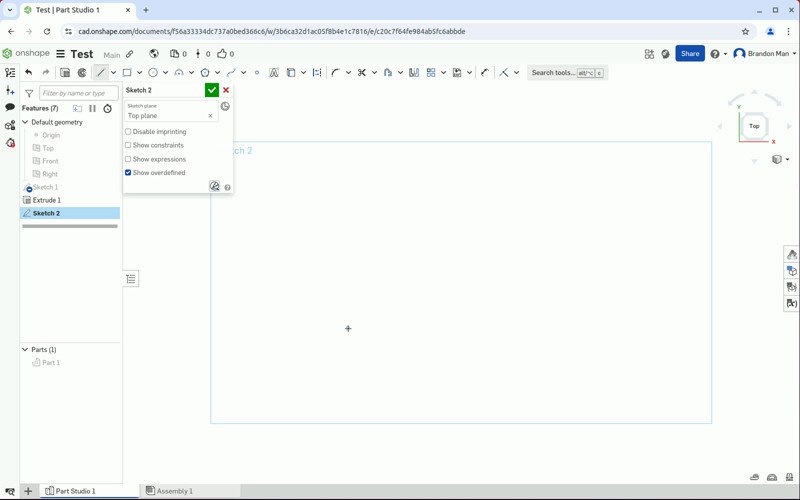
key_down(shift)
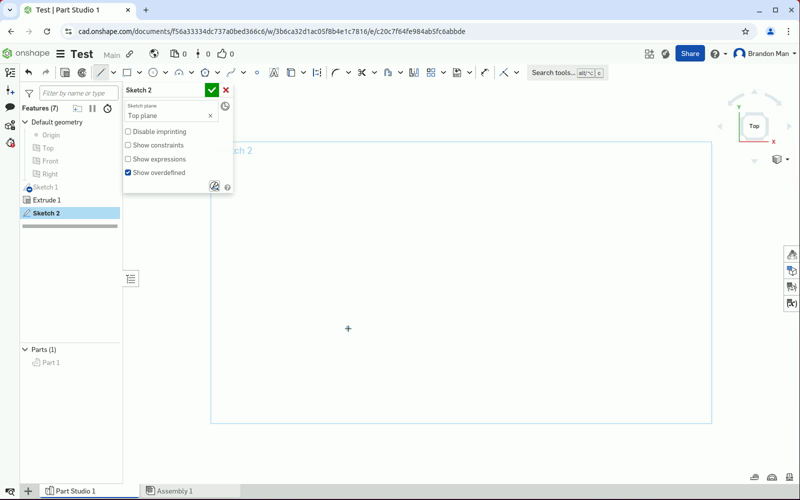
mouse_move(569, 328)
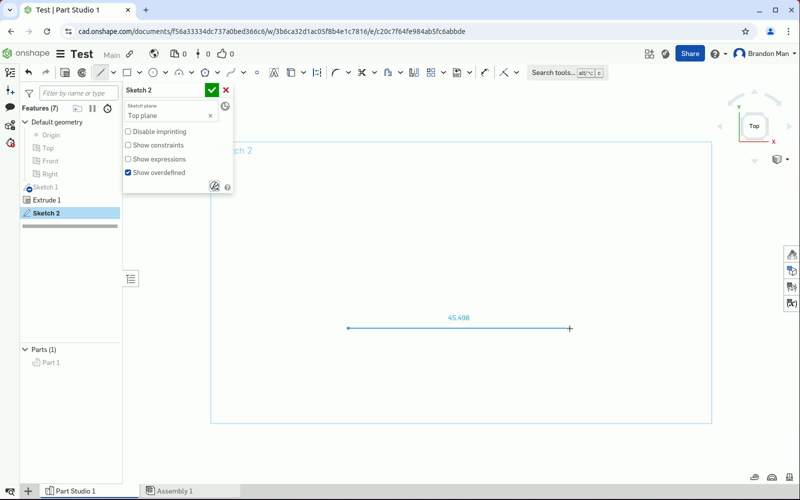
click(569, 328)
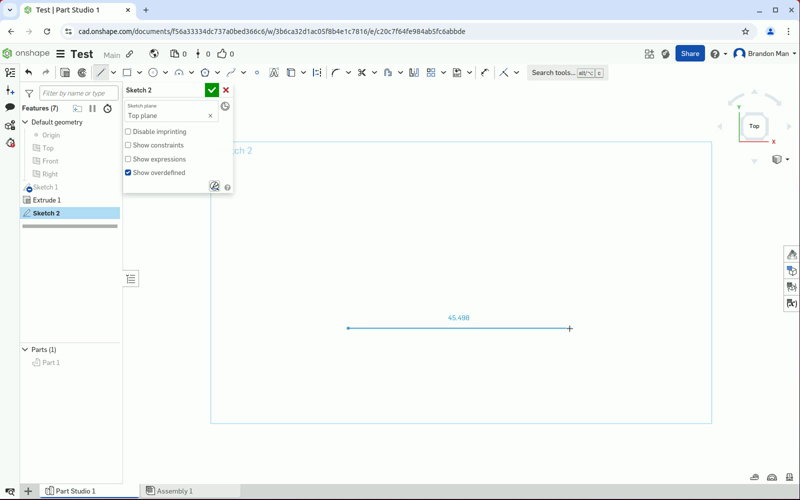
key_up(shift)
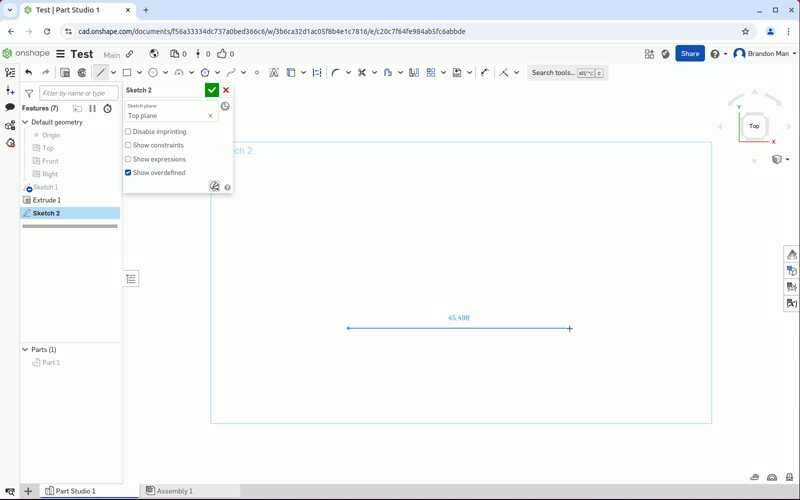
key_down(shift)
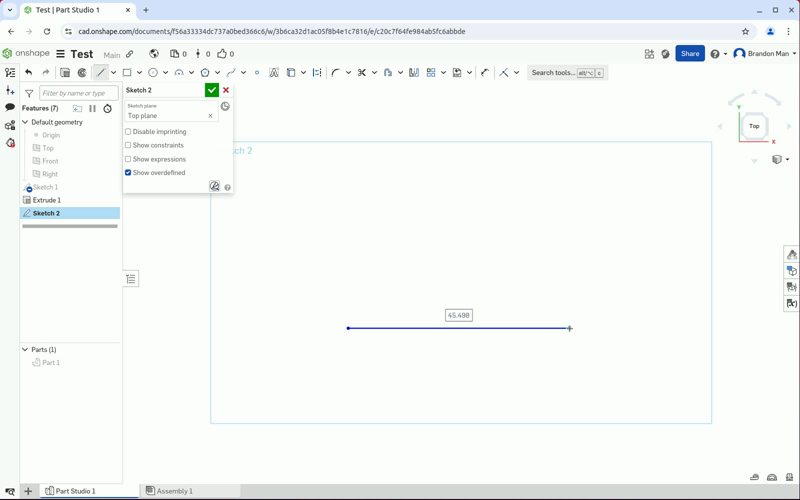
mouse_move(569, 232)
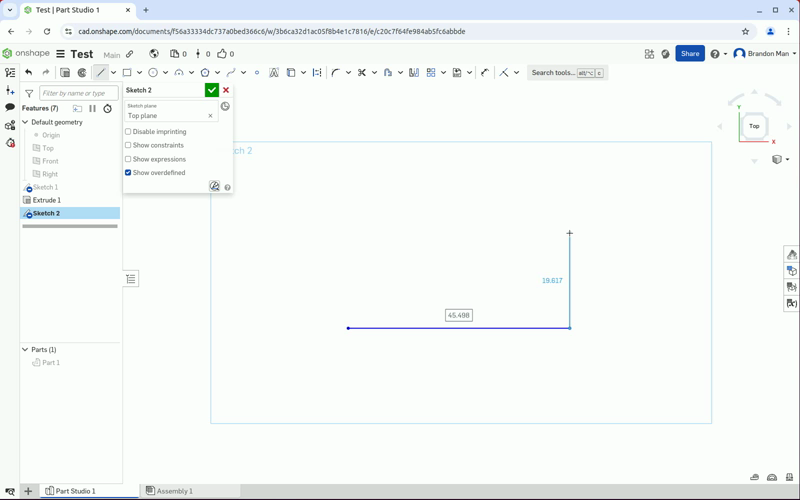
click(569, 232)
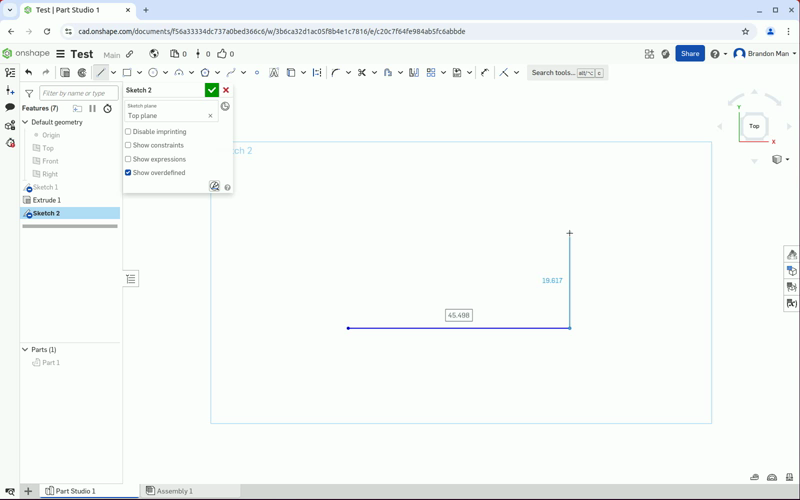
key_up(shift)
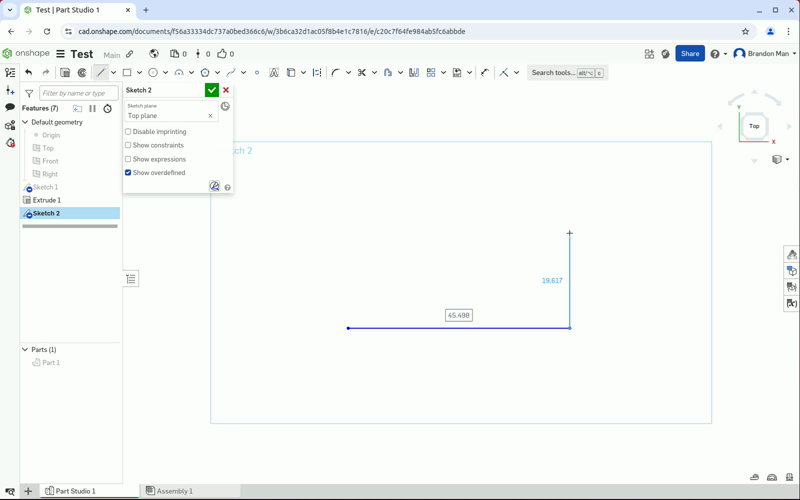
key_down(shift)
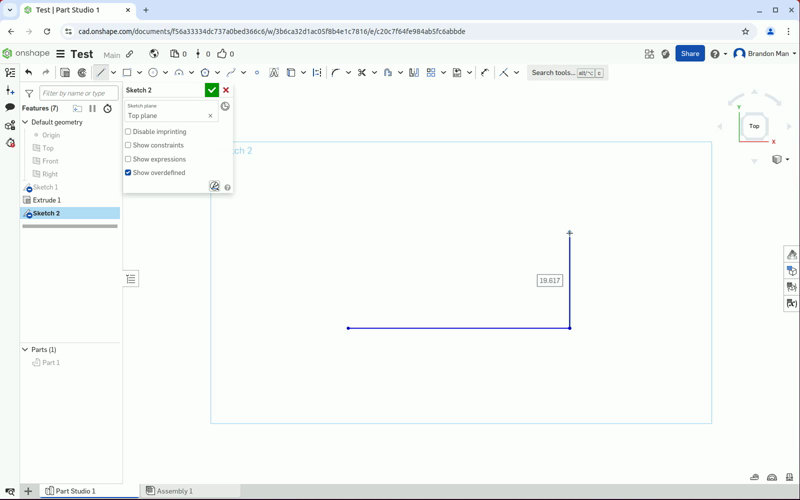
mouse_move(348, 232)
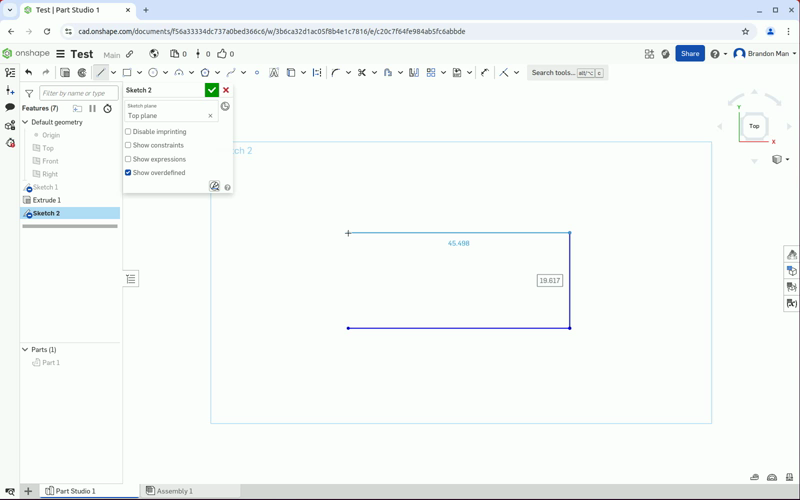
click(348, 232)
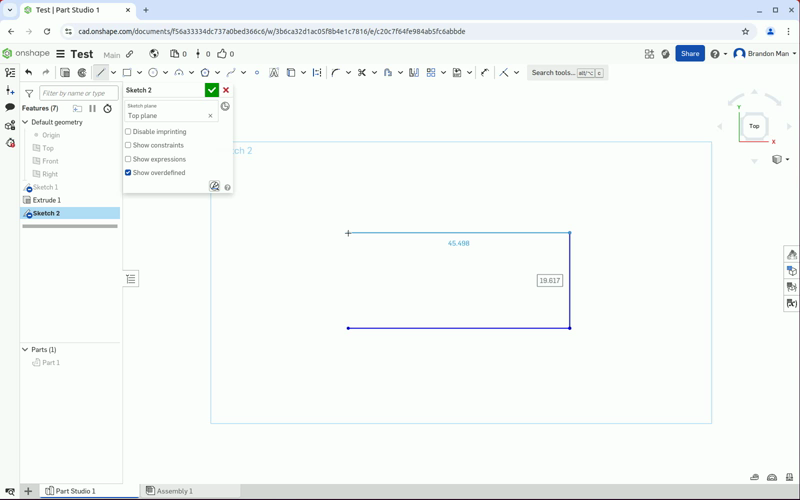
key_up(shift)
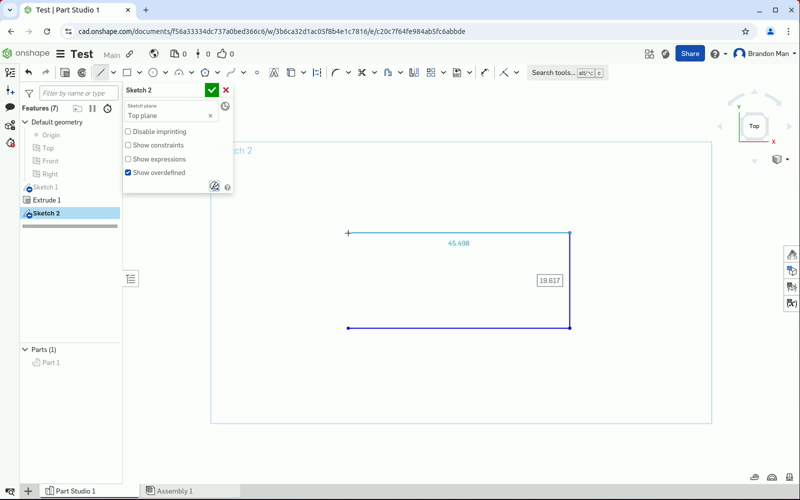
key_down(shift)
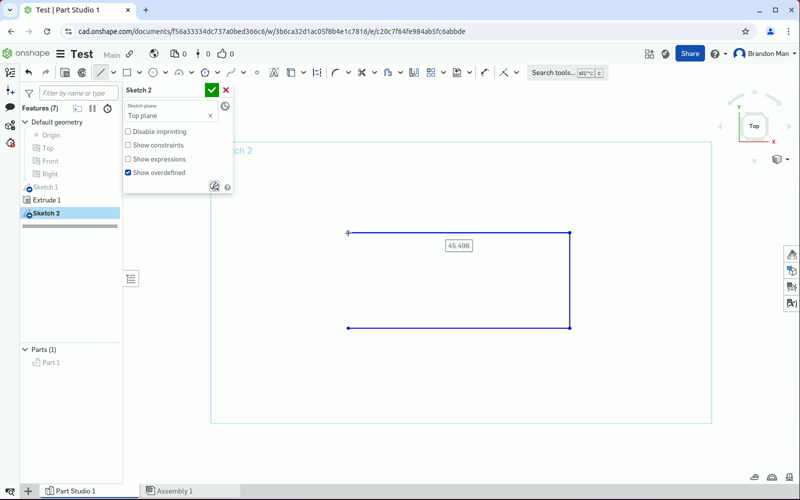
mouse_move(348, 328)
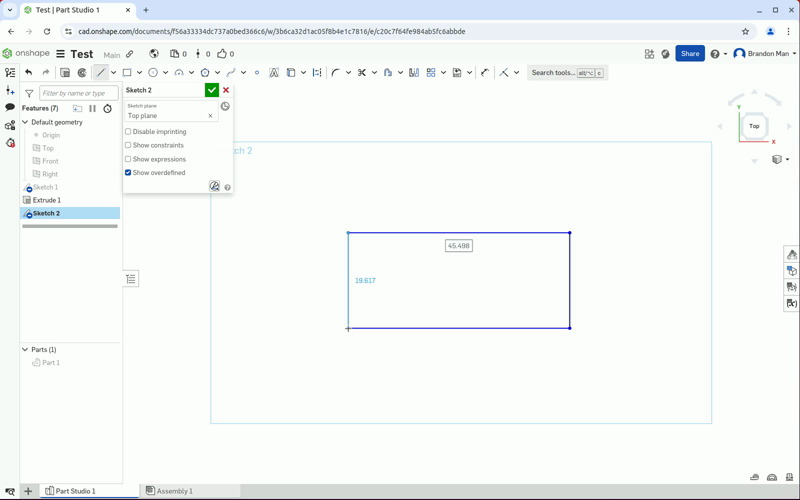
key_up(shift)
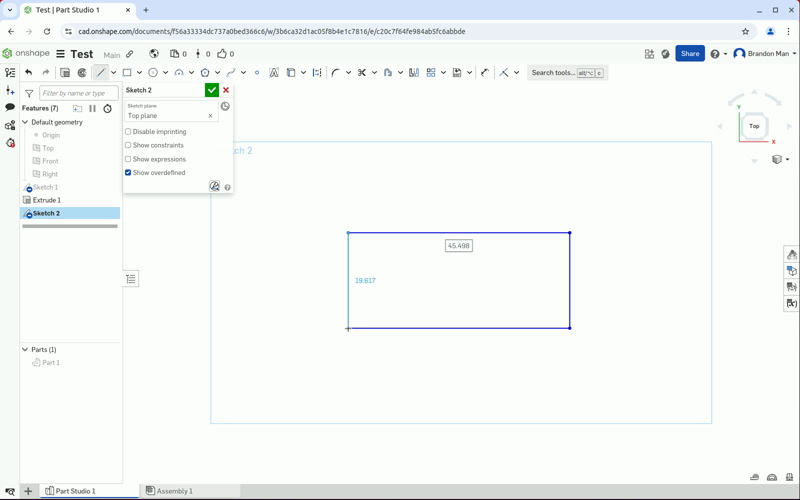
click(348, 328)
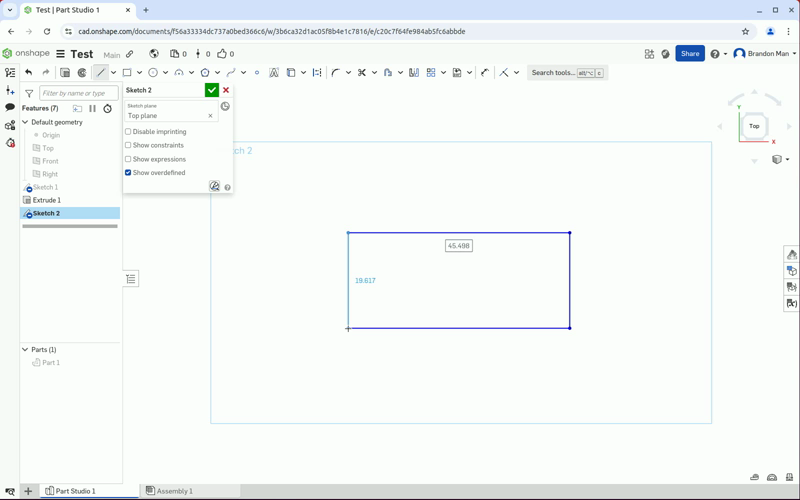
key(esc)
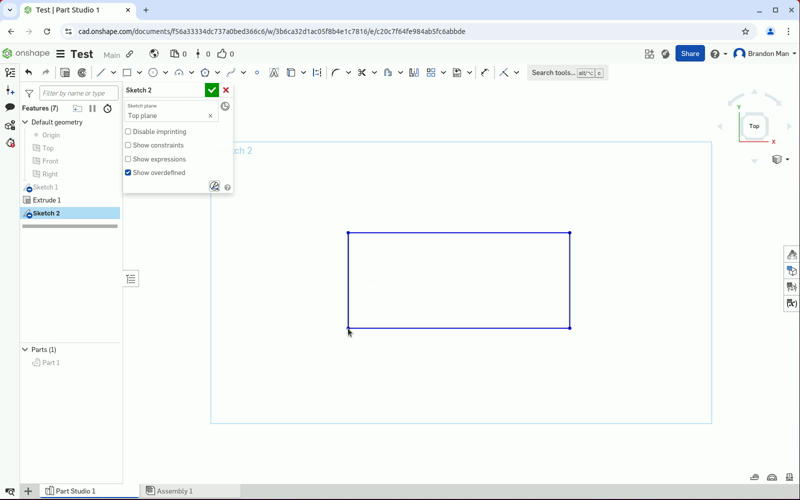
key(l)
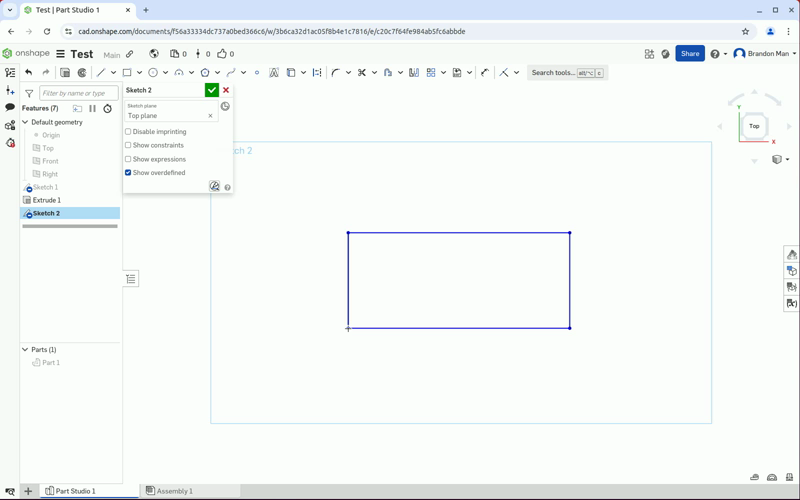
key_down(shift)
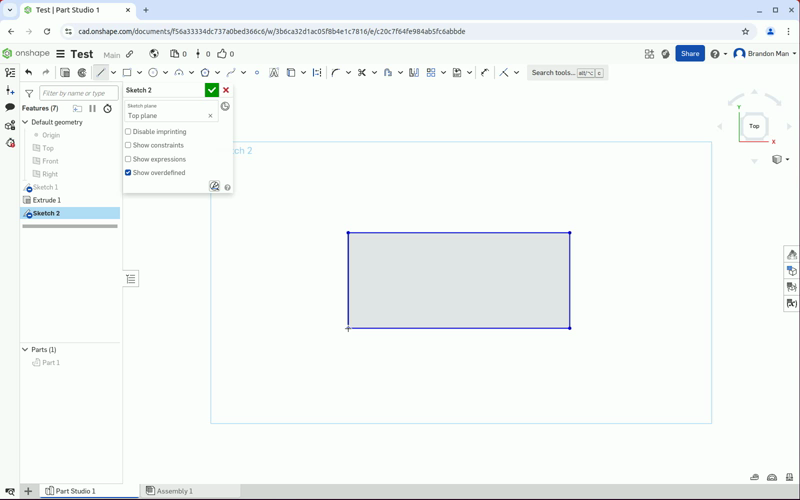
mouse_move(353, 323)
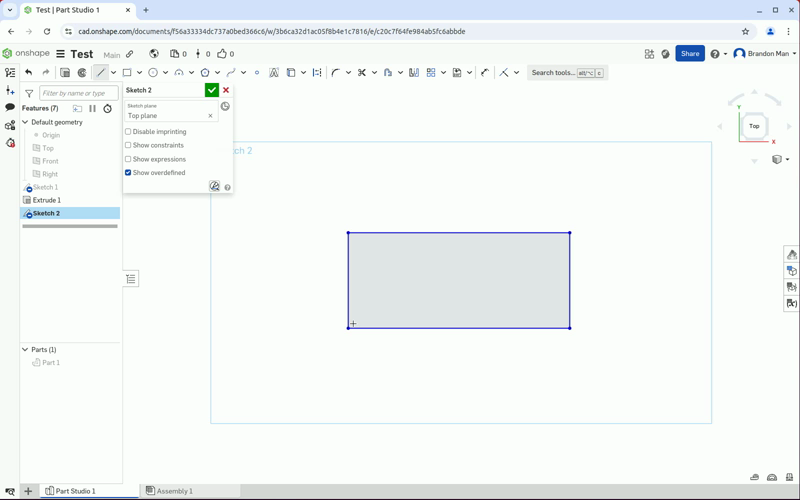
click(353, 323)
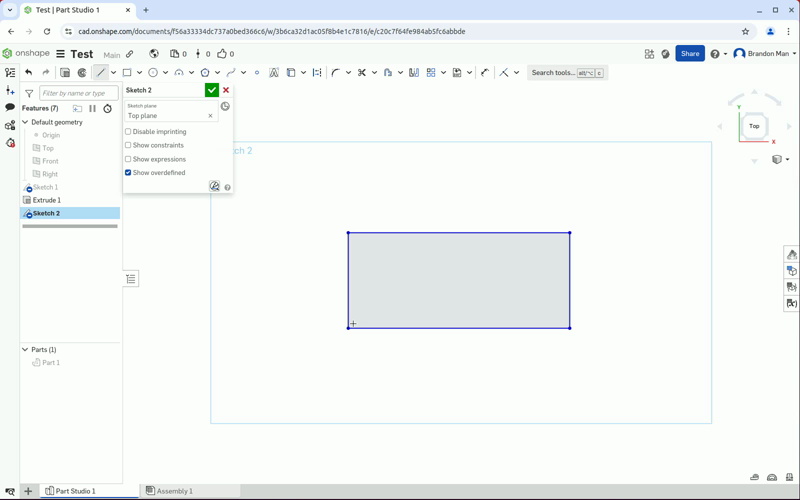
key_up(shift)
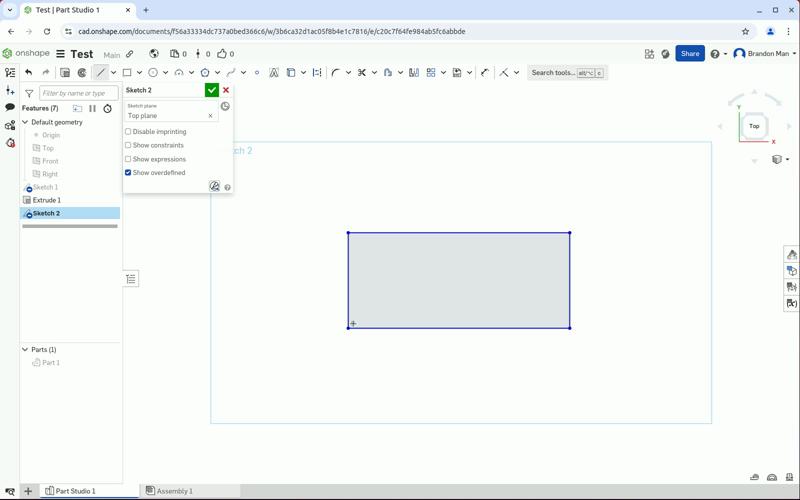
key_down(shift)
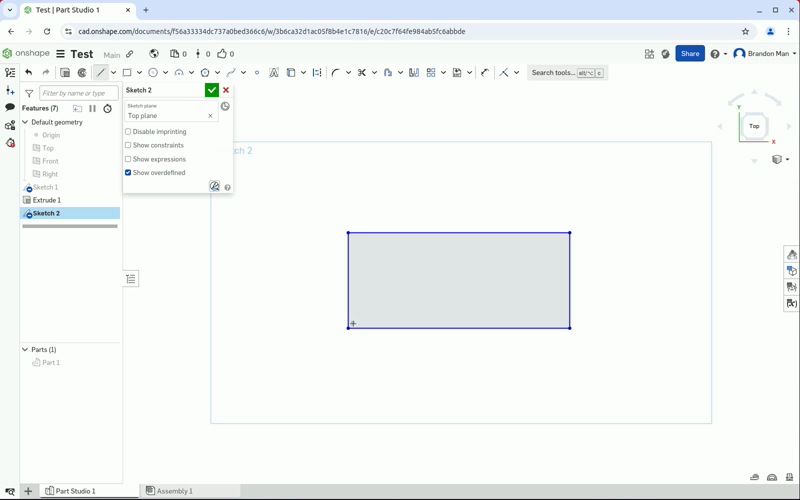
mouse_move(565, 323)
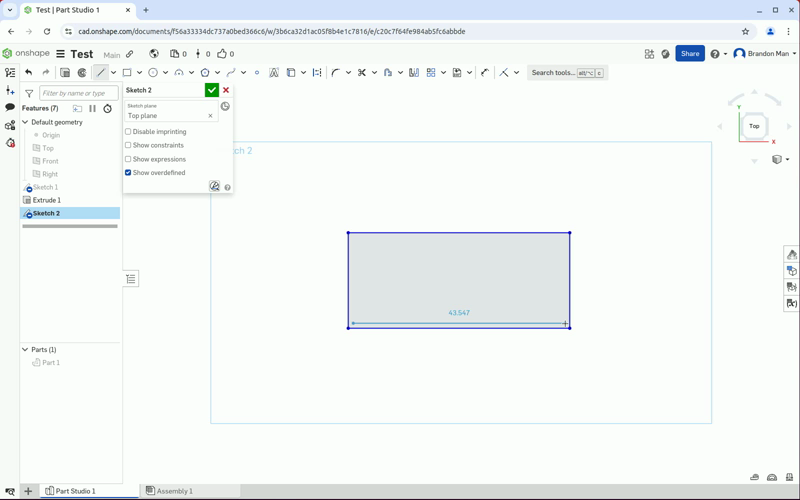
click(565, 323)
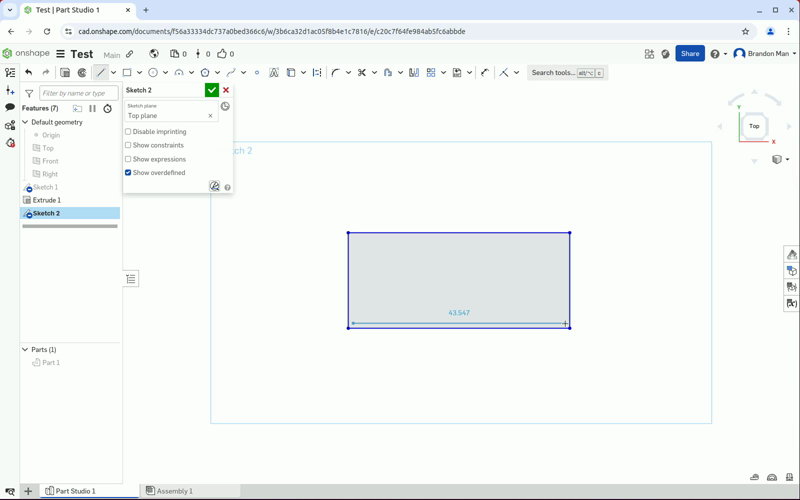
key_up(shift)
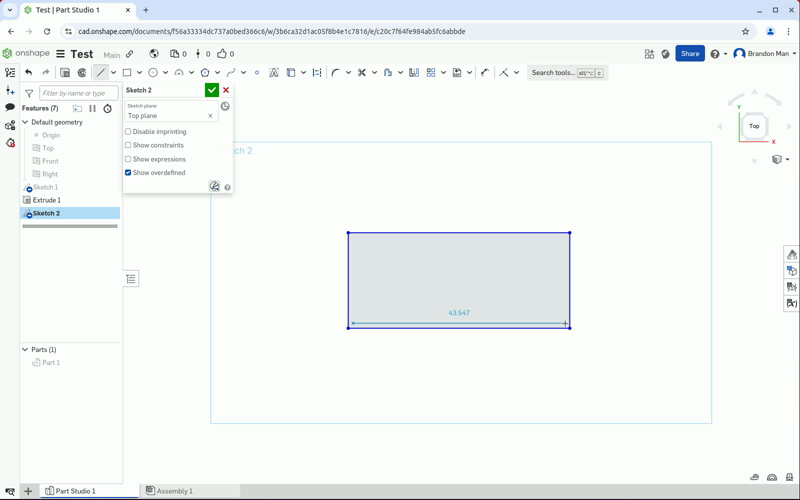
key_down(shift)
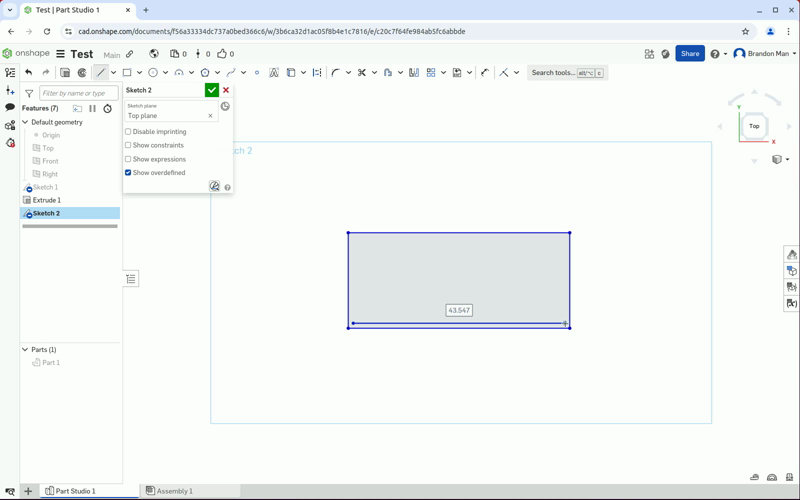
mouse_move(565, 237)
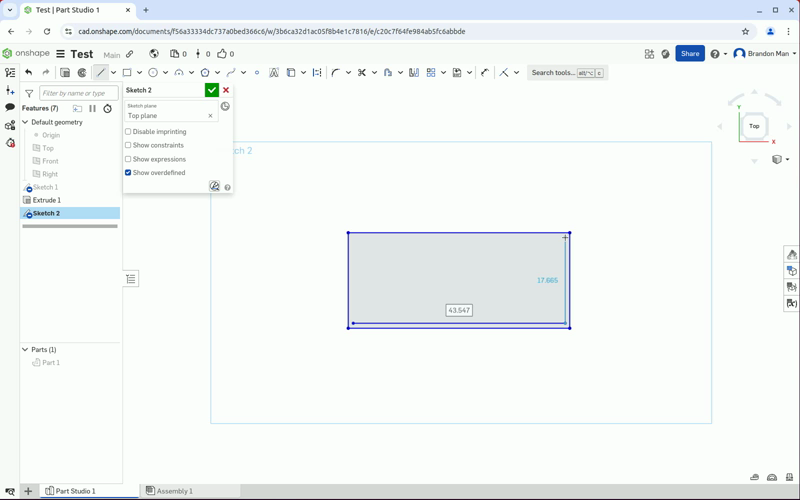
click(565, 237)
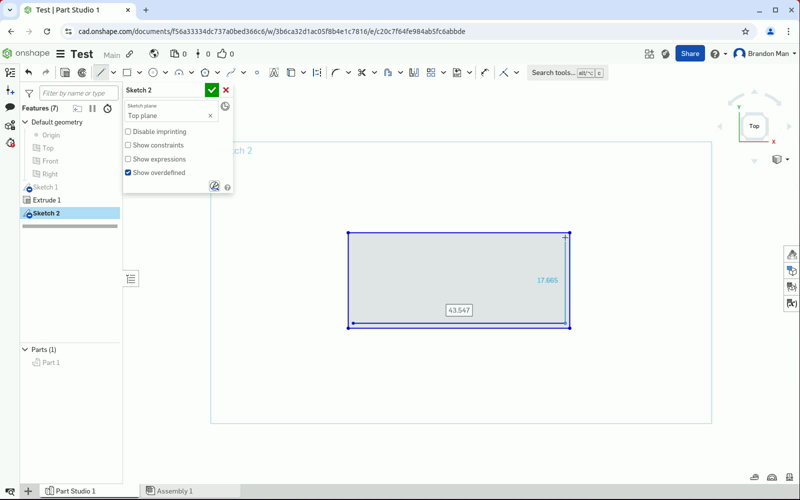
key_up(shift)
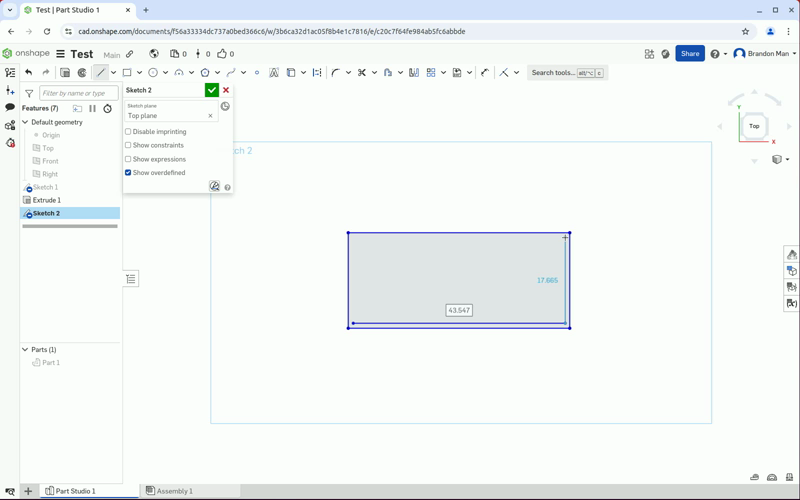
key_down(shift)
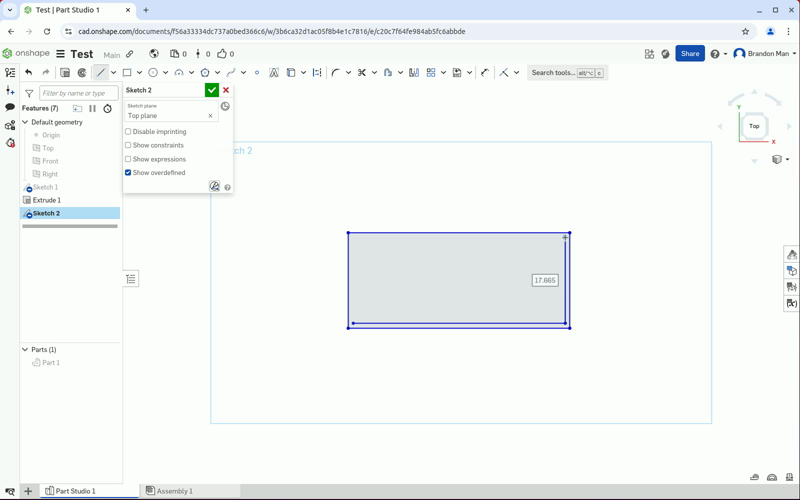
mouse_move(353, 237)
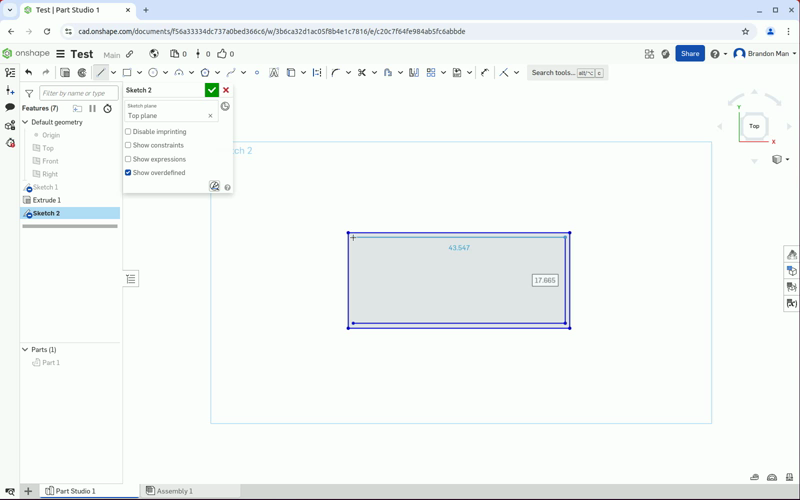
click(353, 237)
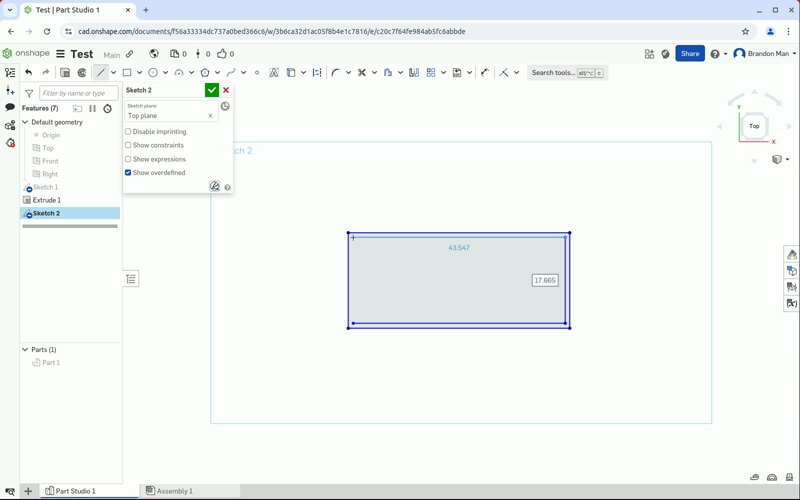
key_up(shift)
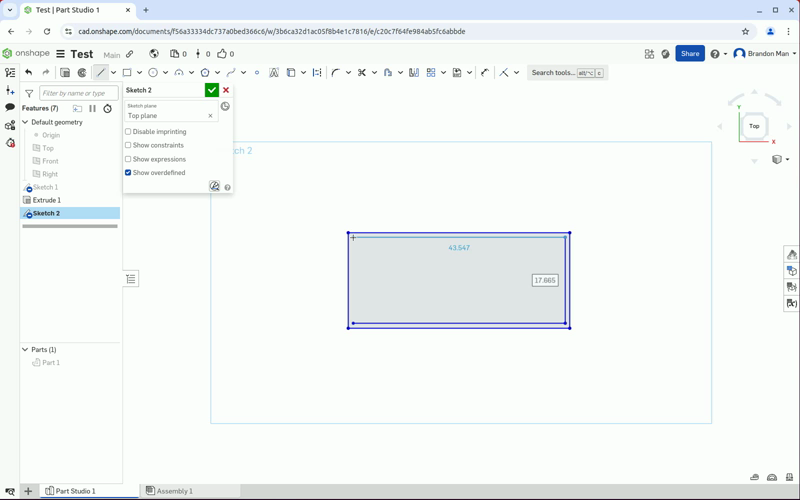
key_down(shift)
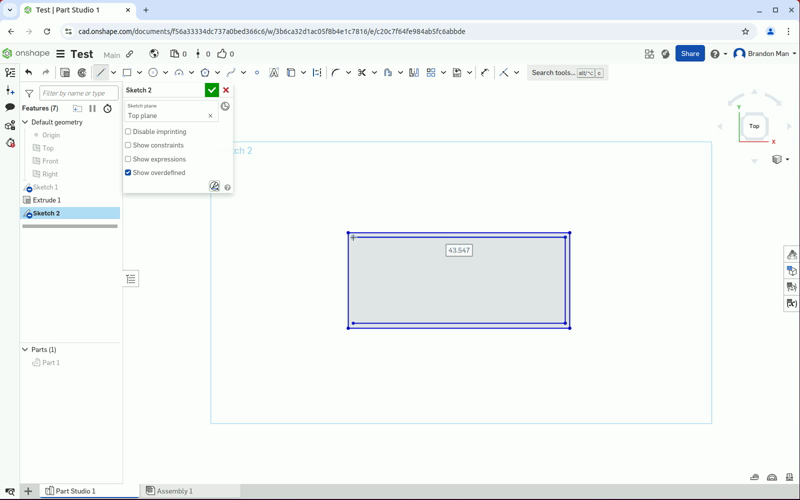
mouse_move(353, 323)
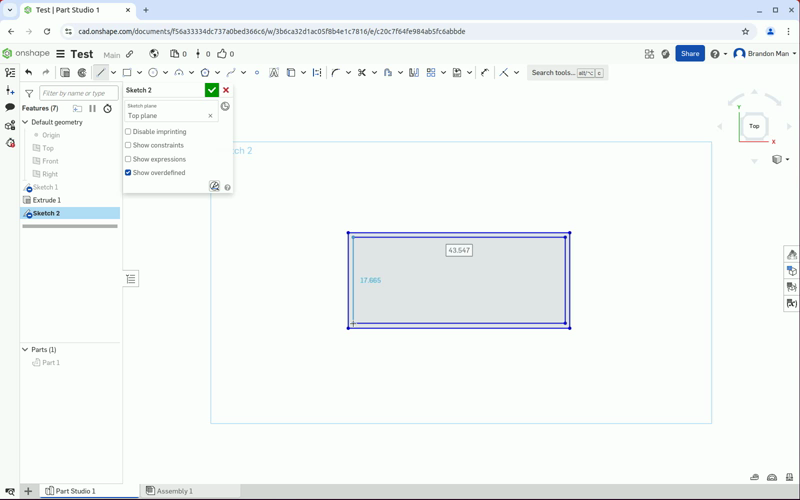
key_up(shift)
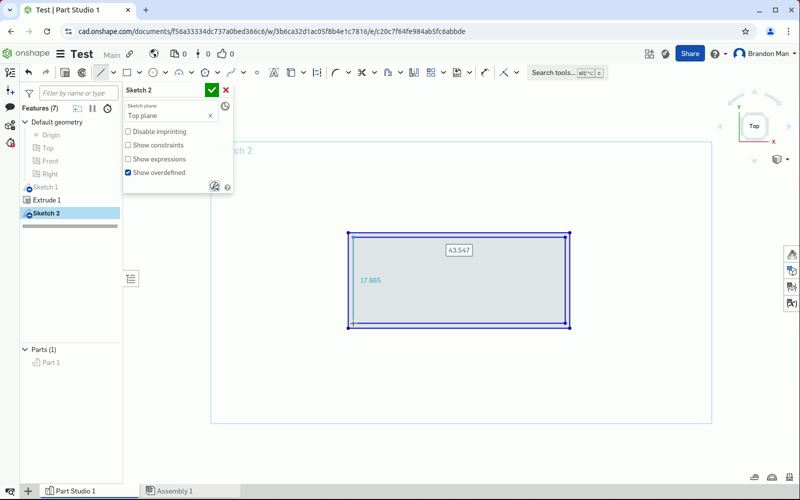
click(353, 323)
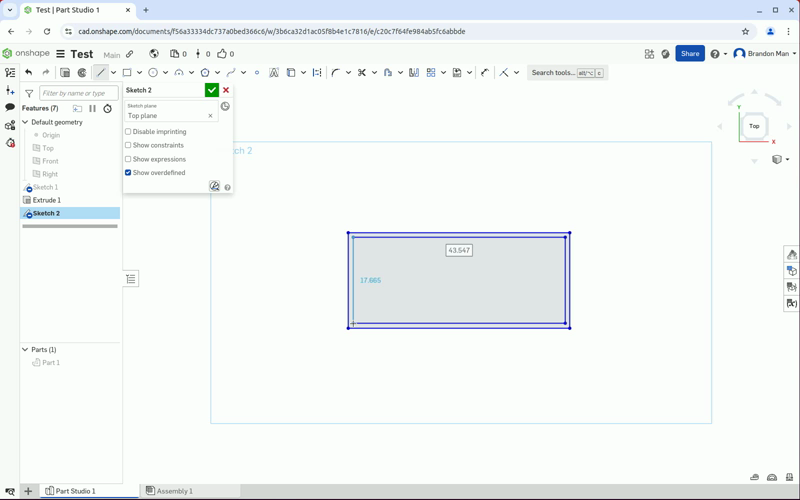
key(esc)
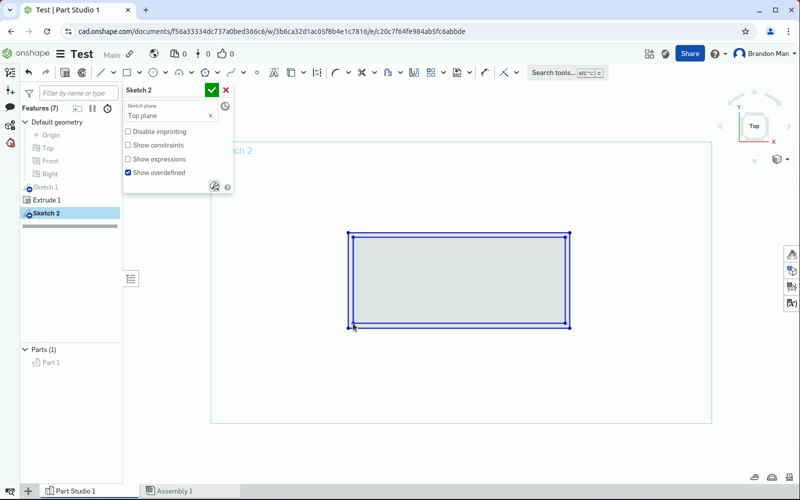
mouse_move(380, 234)
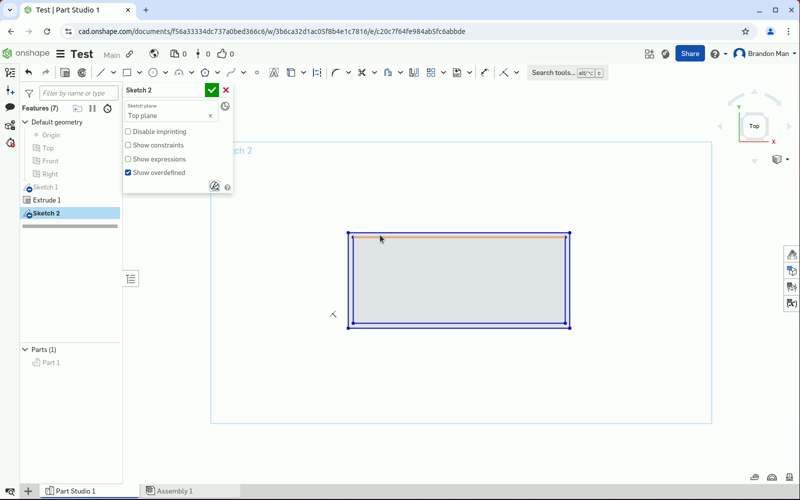
click(380, 234)
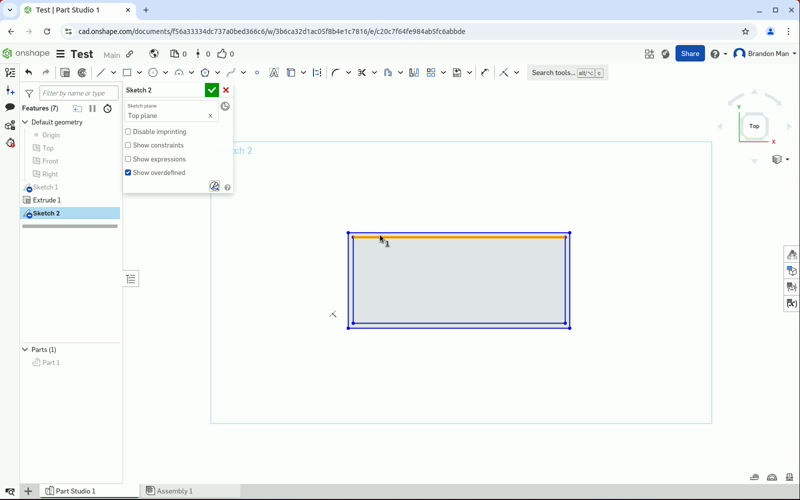
mouse_move(73, 352)
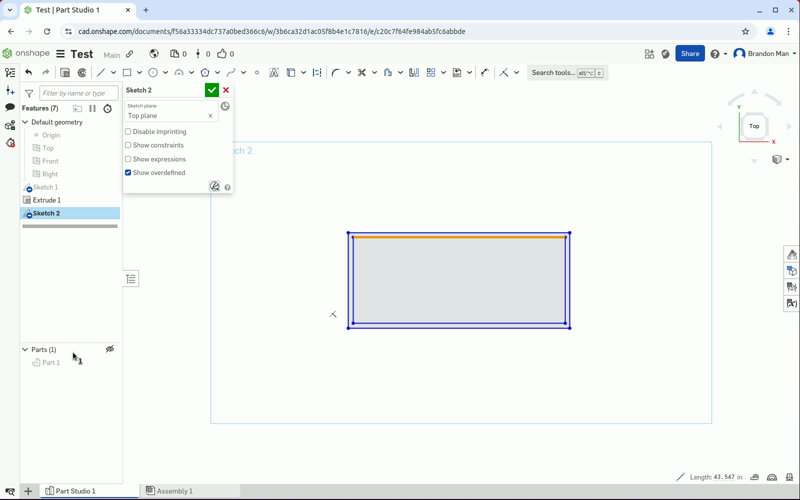
key(shift+y)
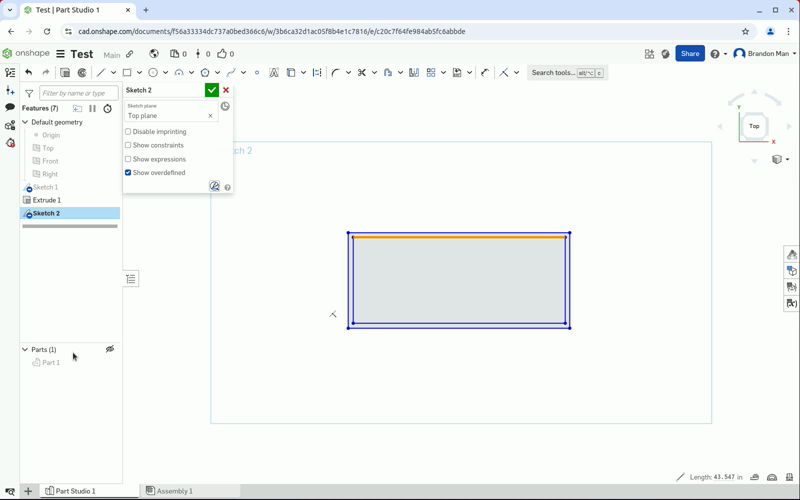
key(shift+e)
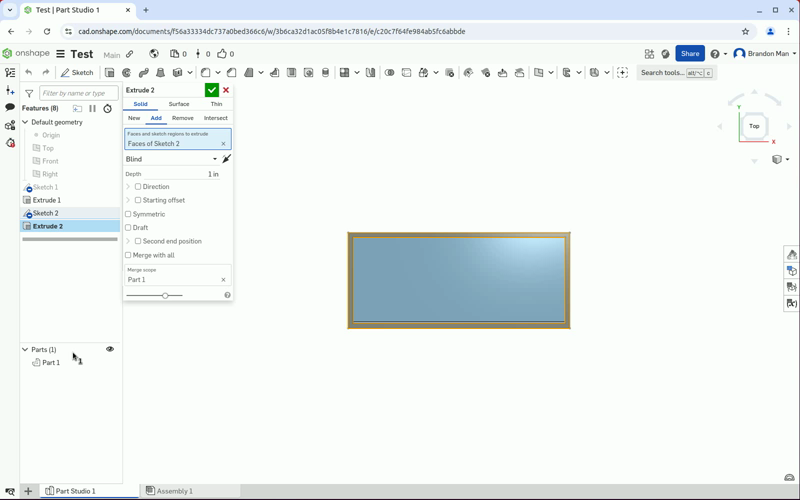
mouse_move(143, 106)
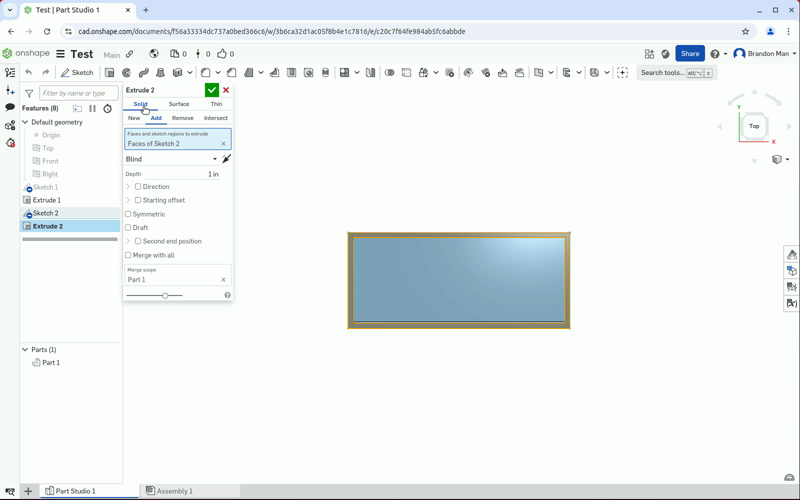
click(143, 106)
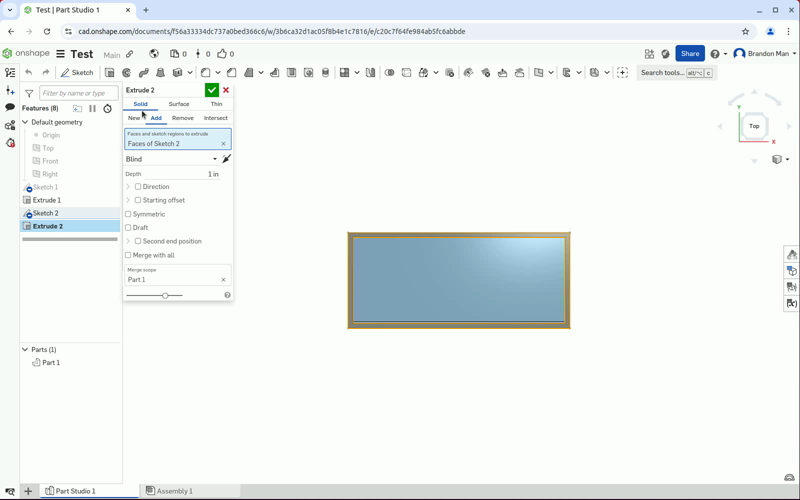
mouse_move(137, 120)
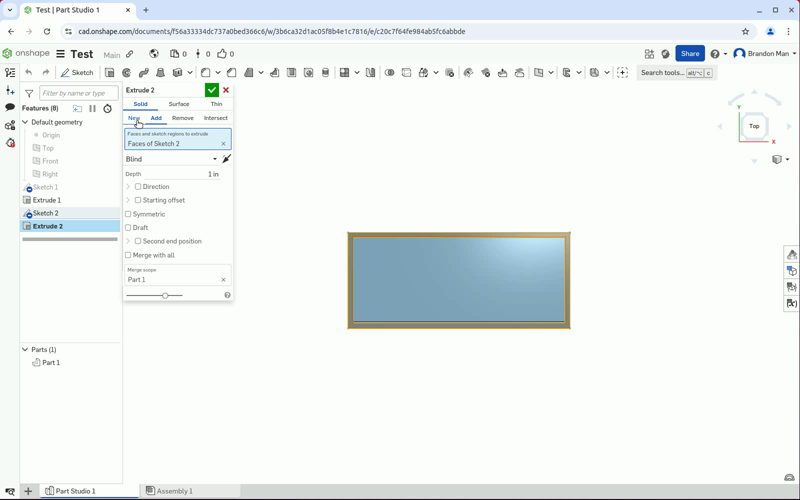
click(137, 120)
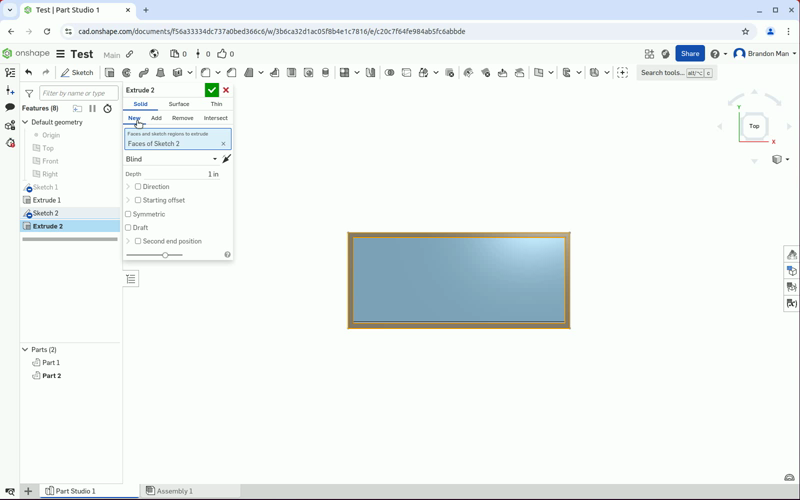
key(tab, 4)
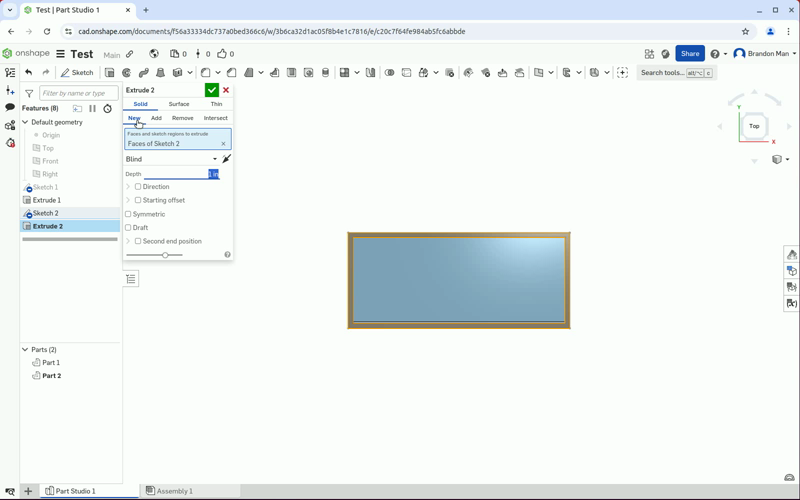
text(0.481)
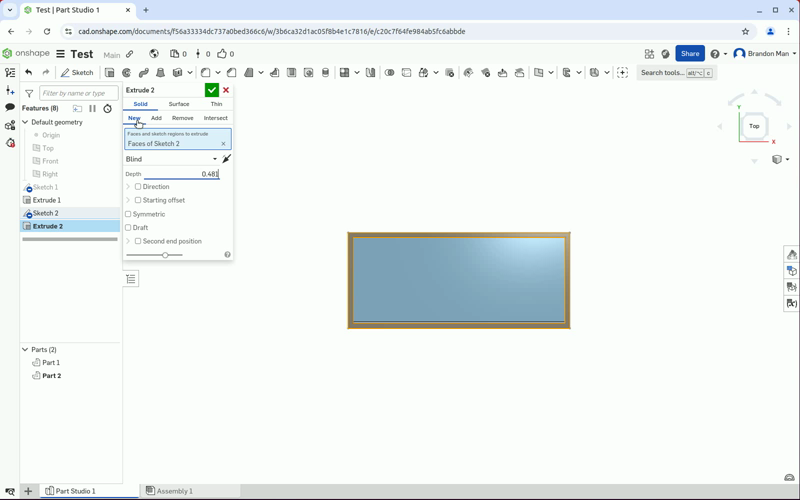
key(enter)
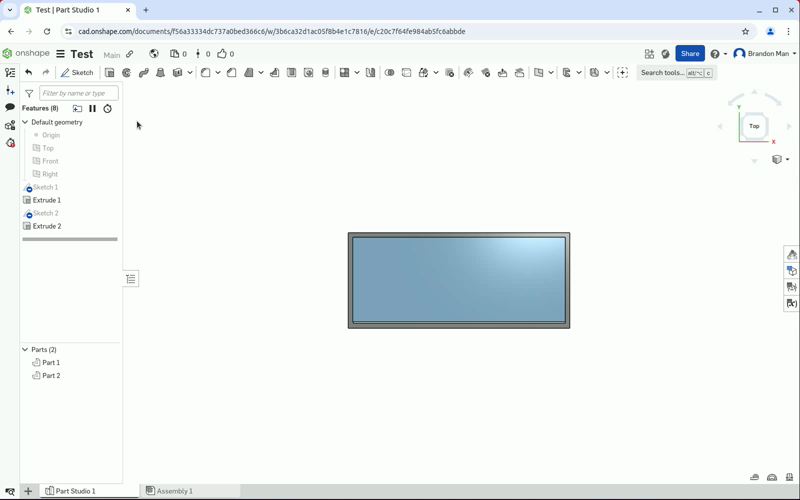
key(shift+h)
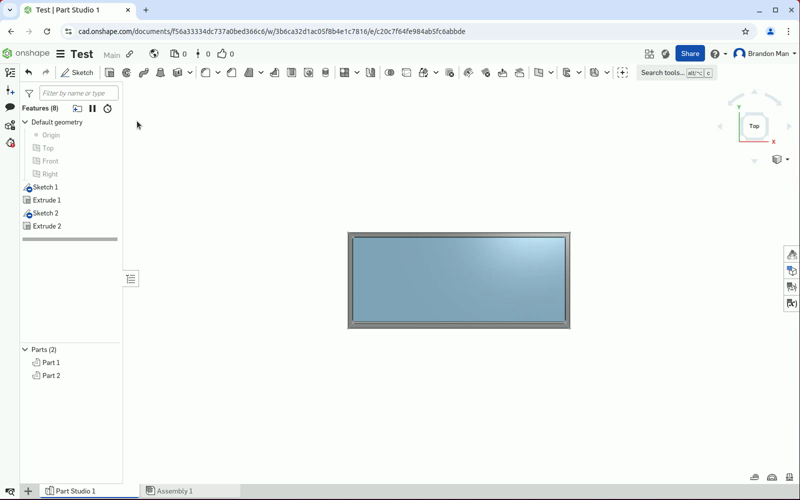
key(shift+h)
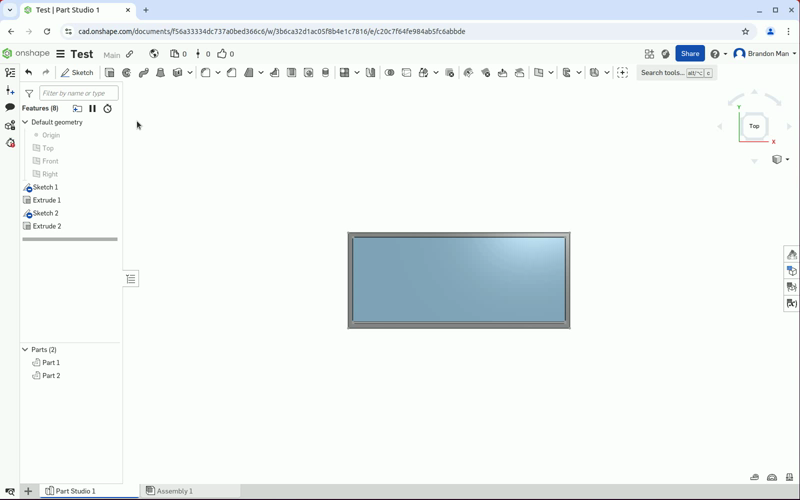
key(shift+7)
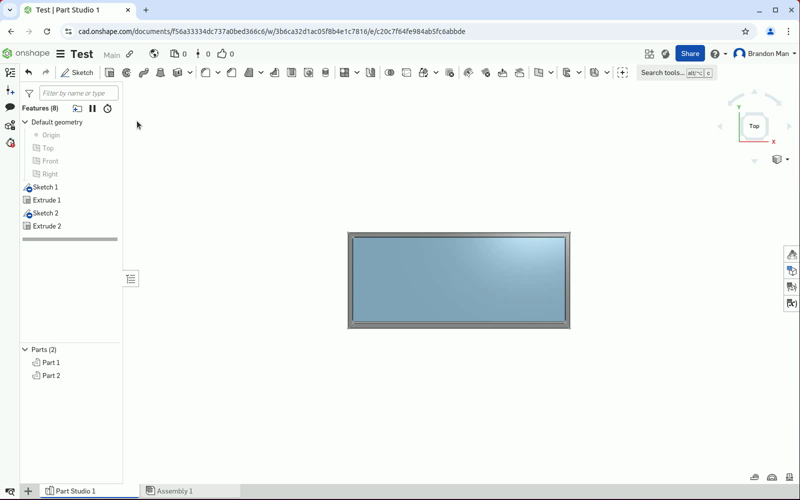
key(up, 3)
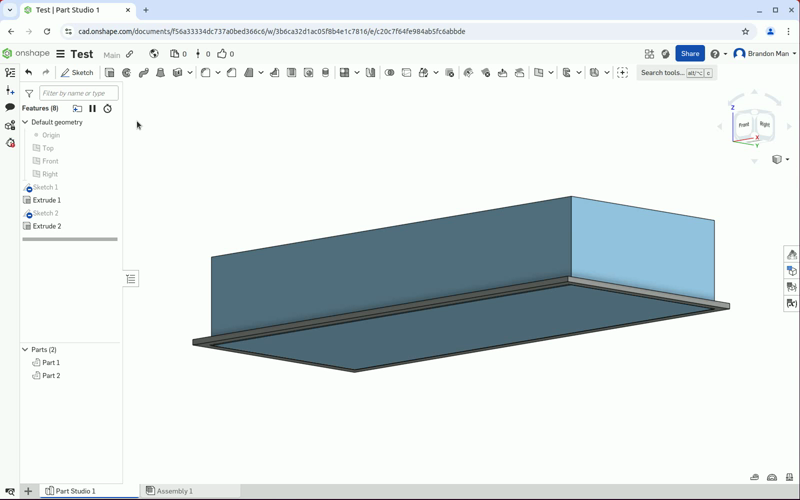
key(left, 3)
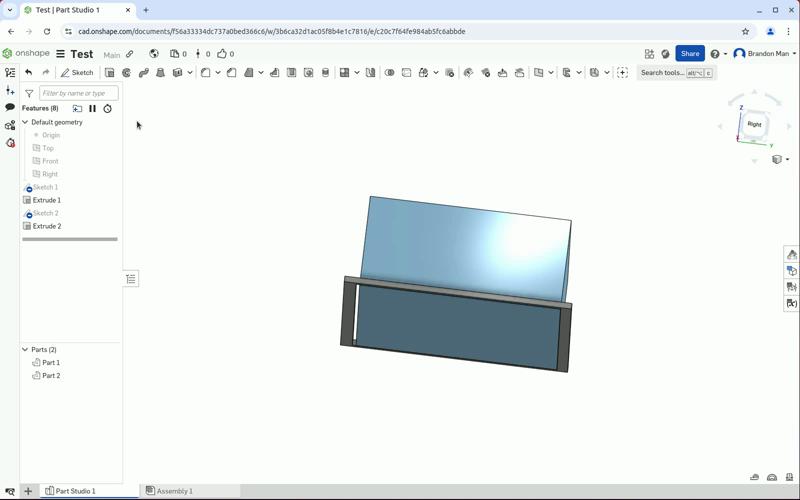
key(right, 3)
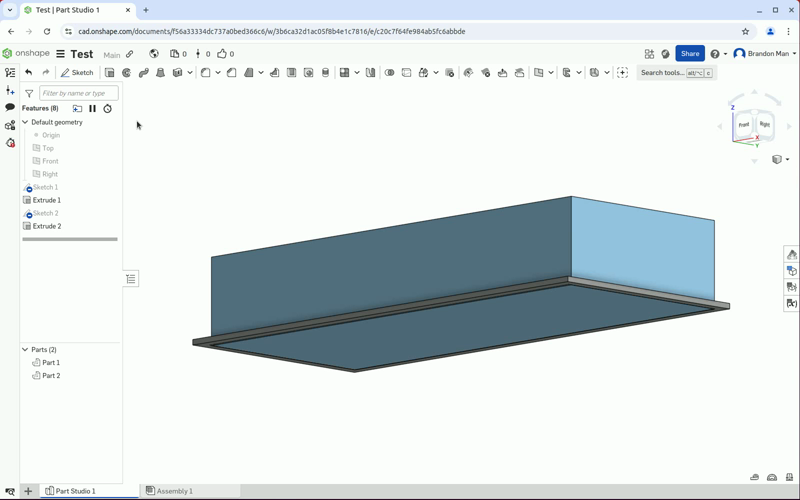
key(down, 3)
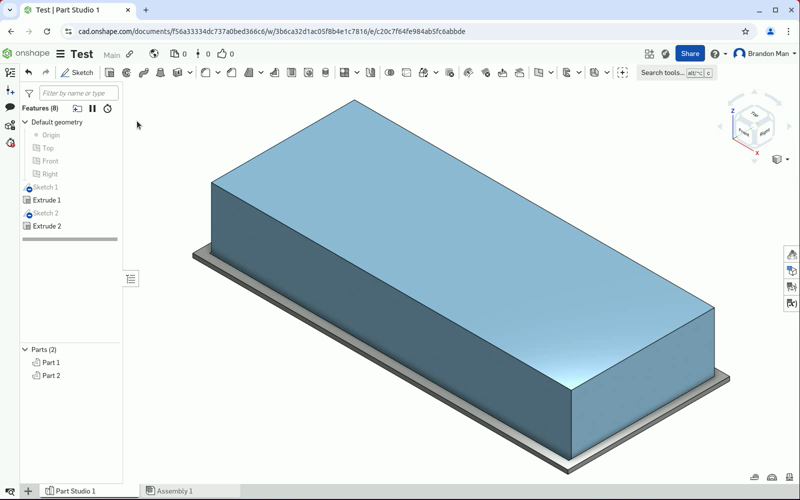
mouse_move(73, 189)
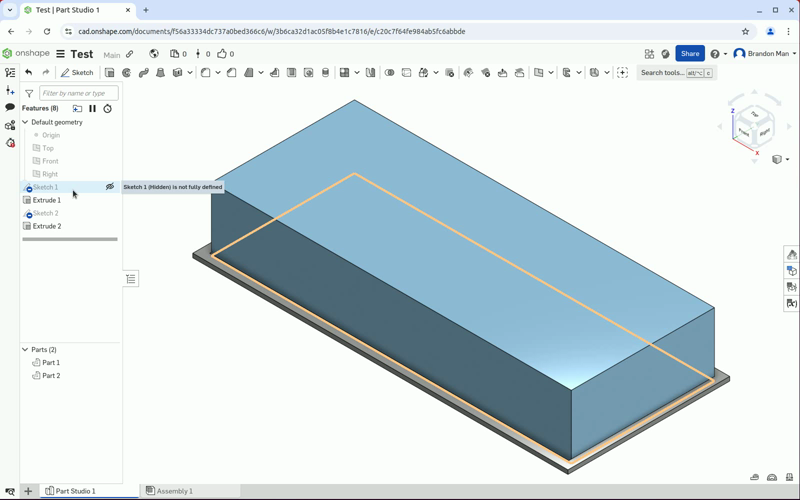
click(73, 189)